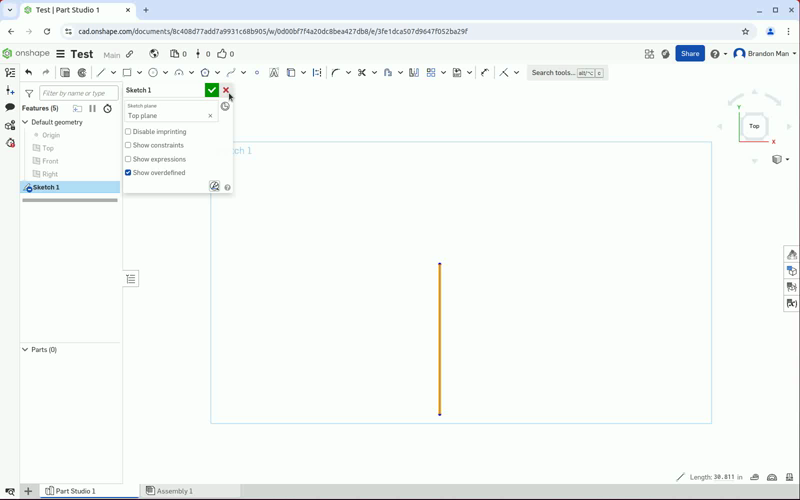
key(shift+h)
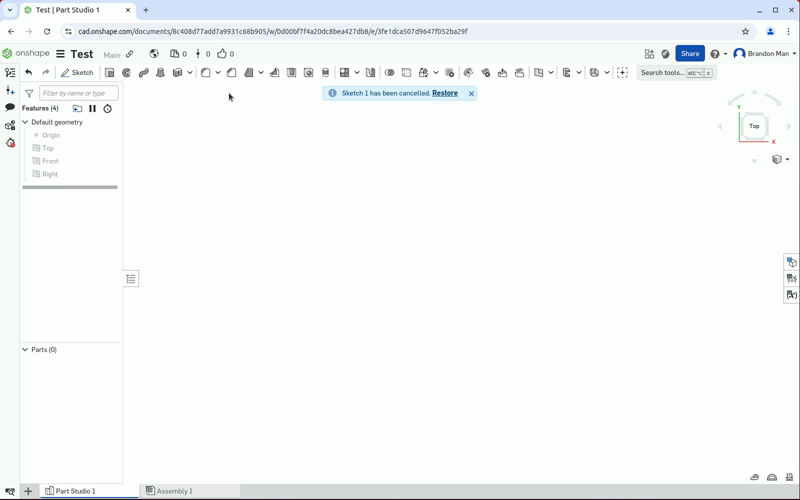
mouse_move(73, 352)
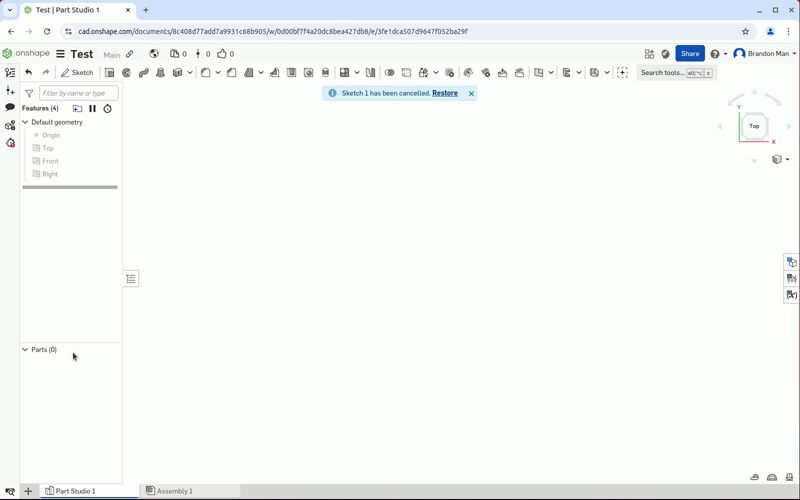
key(y)
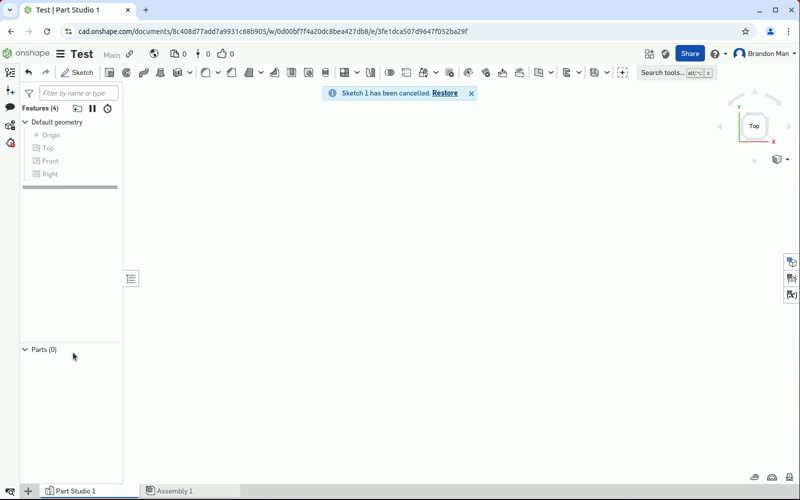
key(shift+p)
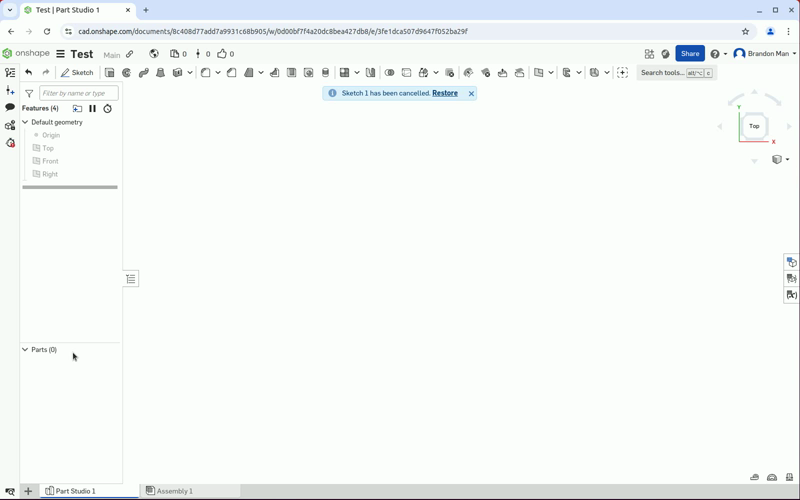
key(space)
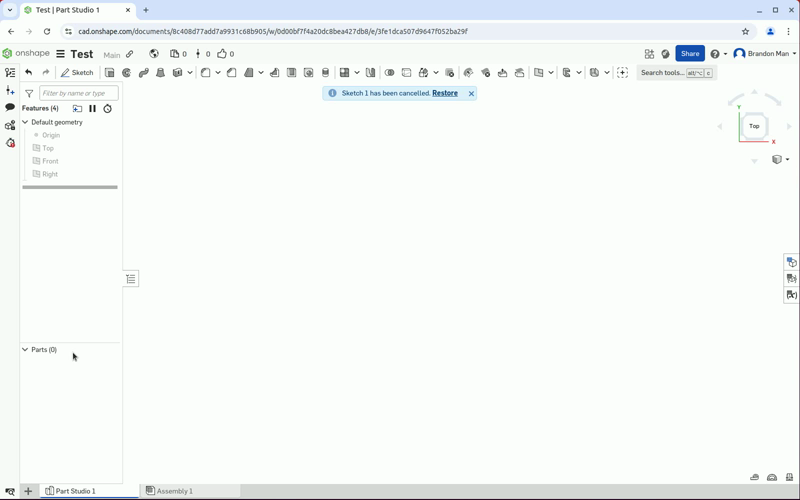
key_down(shift)
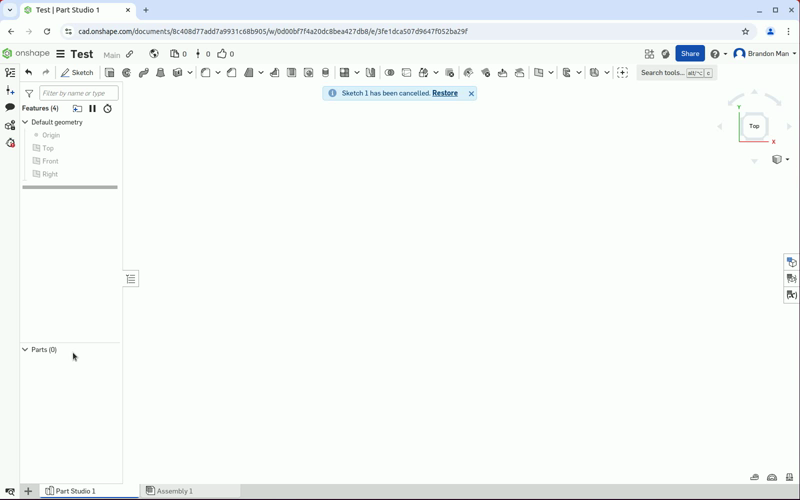
key(up)
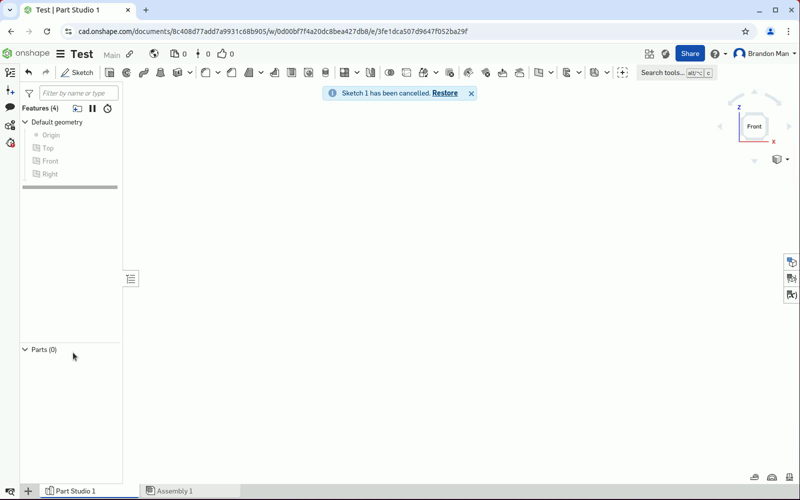
key_up(shift)
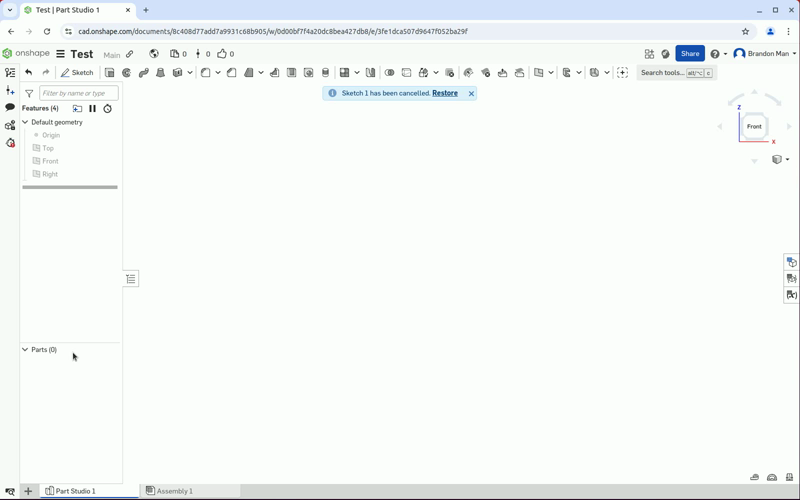
mouse_move(73, 352)
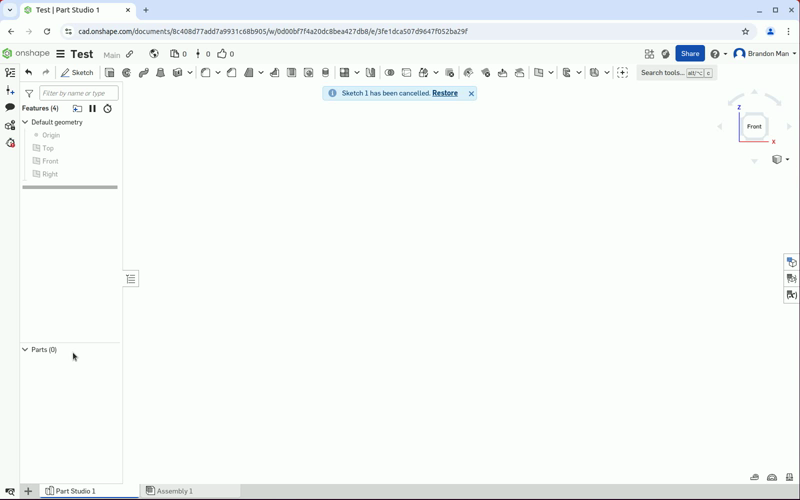
key(shift+y)
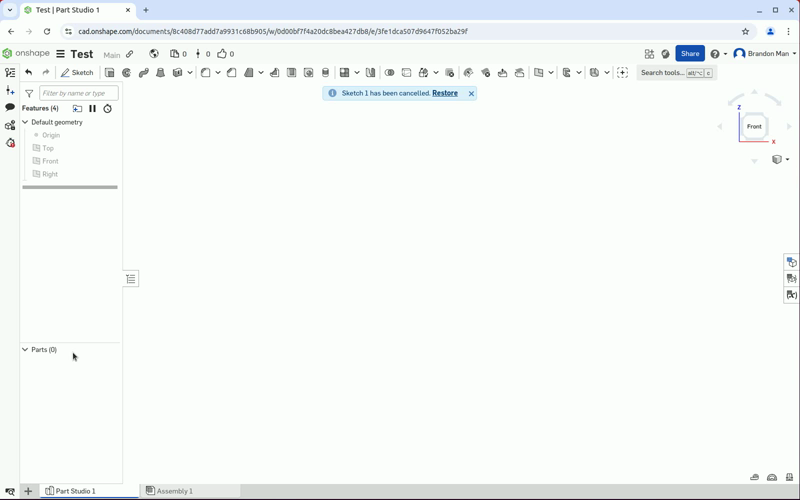
key(shift+s)
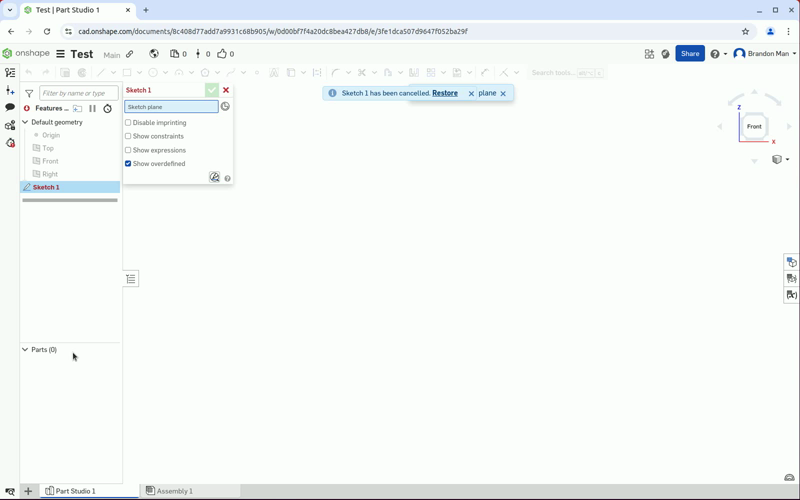
mouse_move(73, 163)
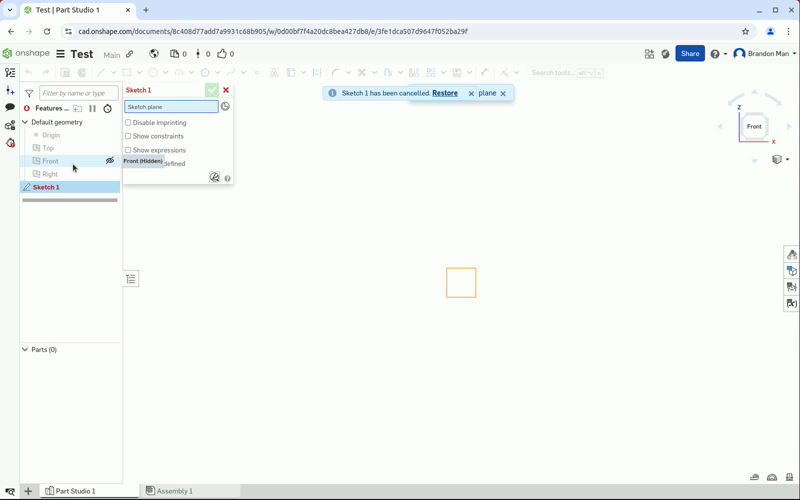
click(73, 163)
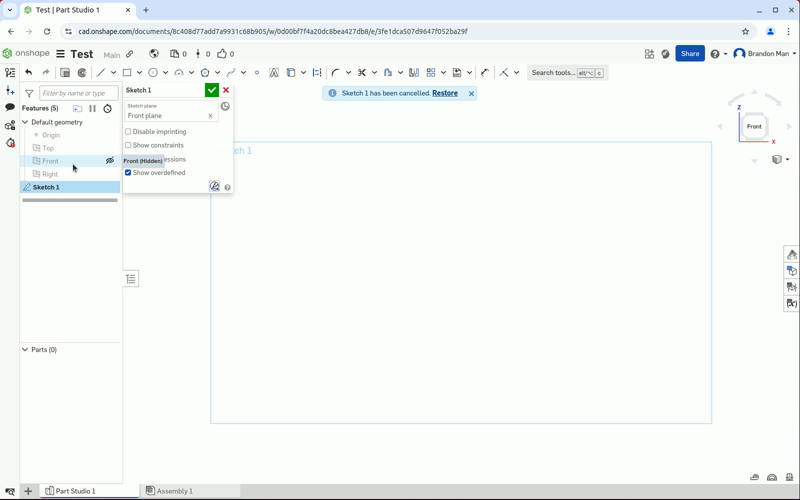
mouse_move(73, 352)
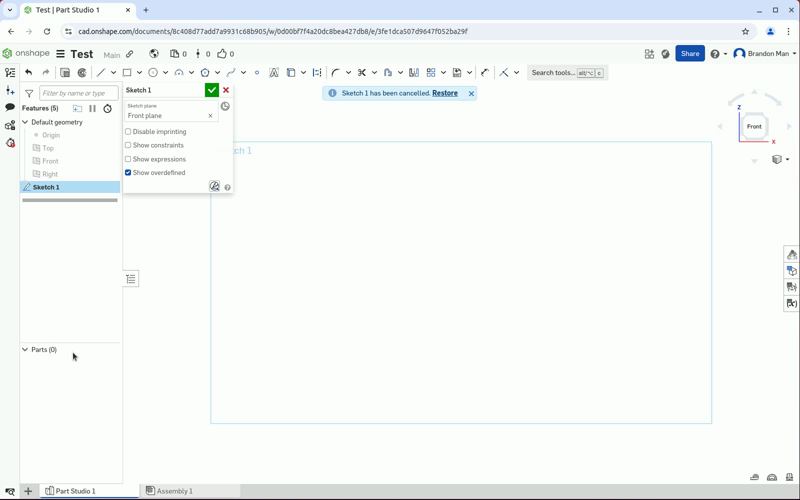
key(y)
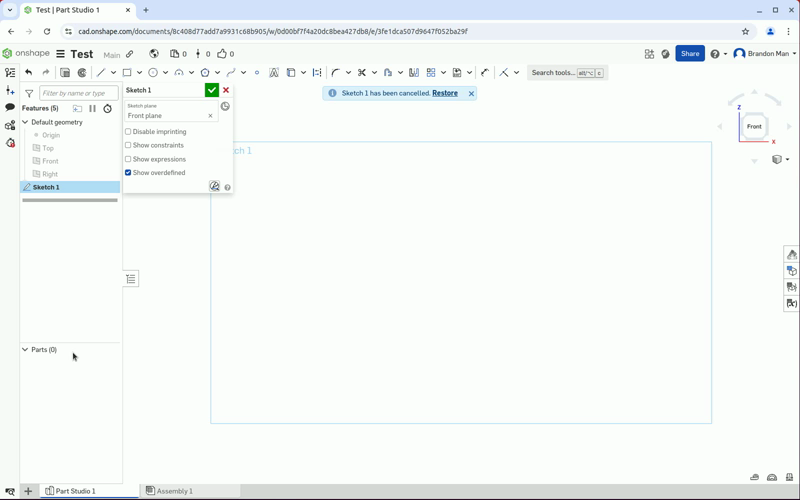
key(l)
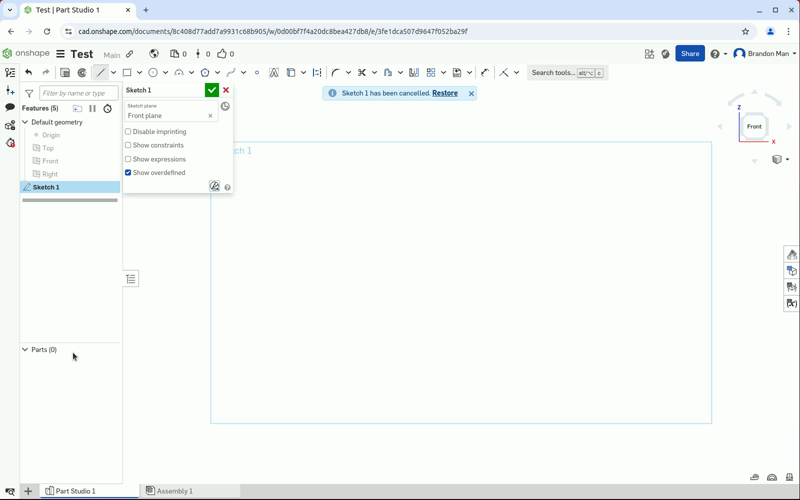
key_down(shift)
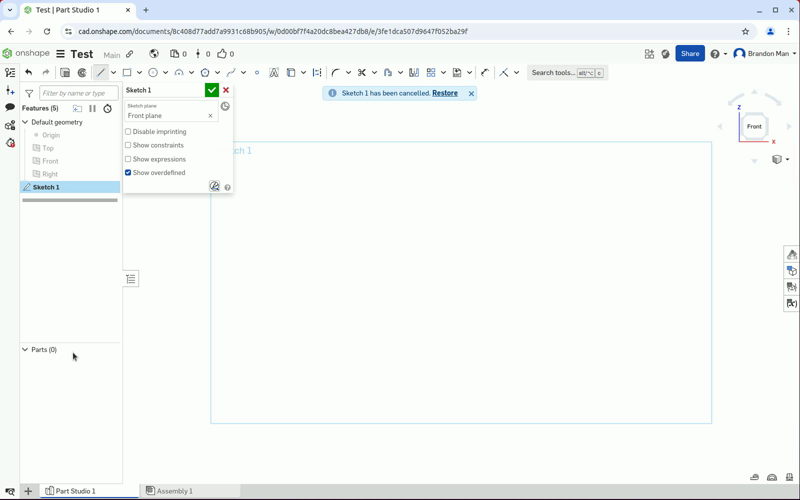
mouse_move(385, 314)
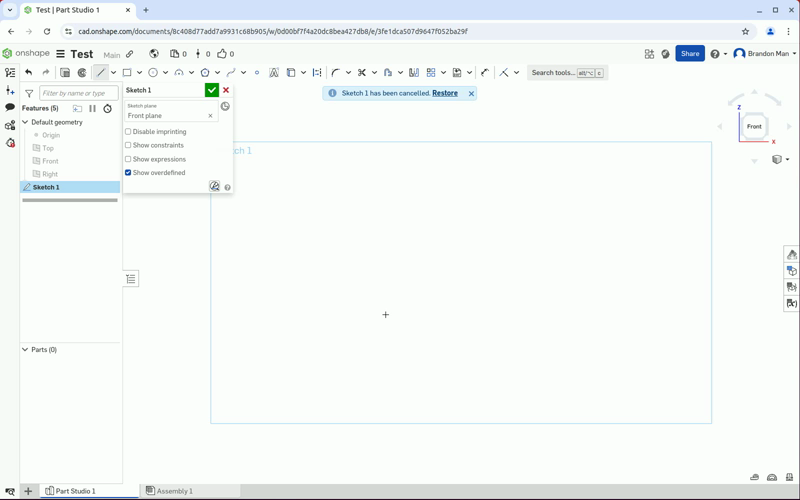
click(385, 314)
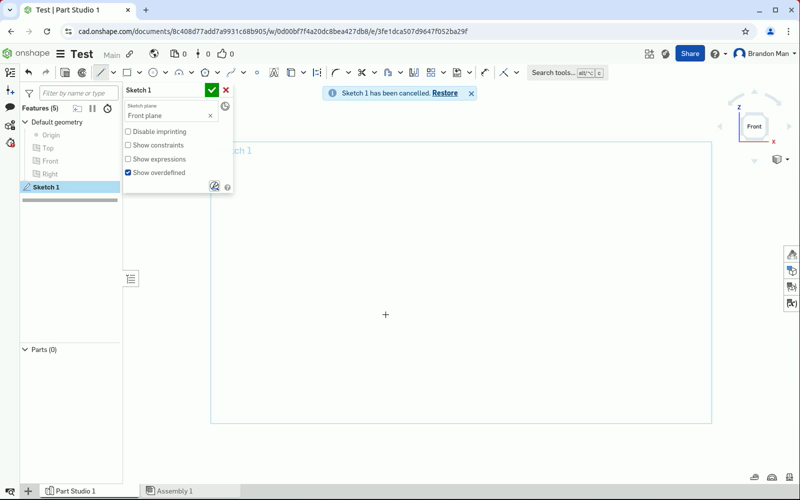
key_up(shift)
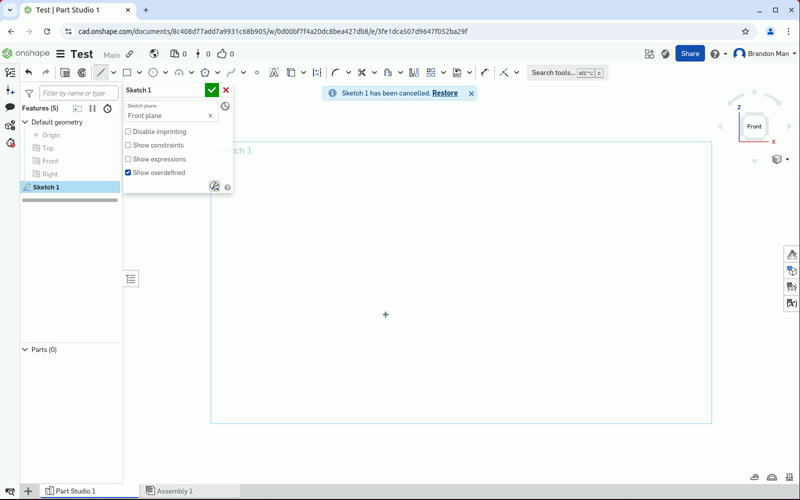
key_down(shift)
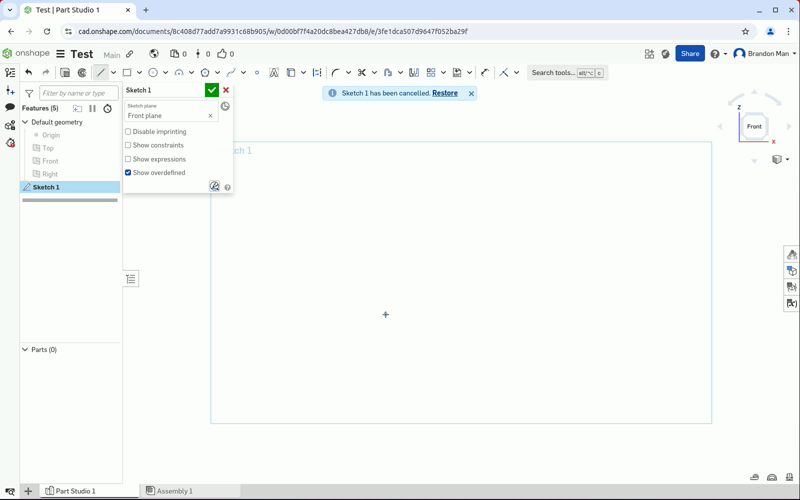
mouse_move(485, 314)
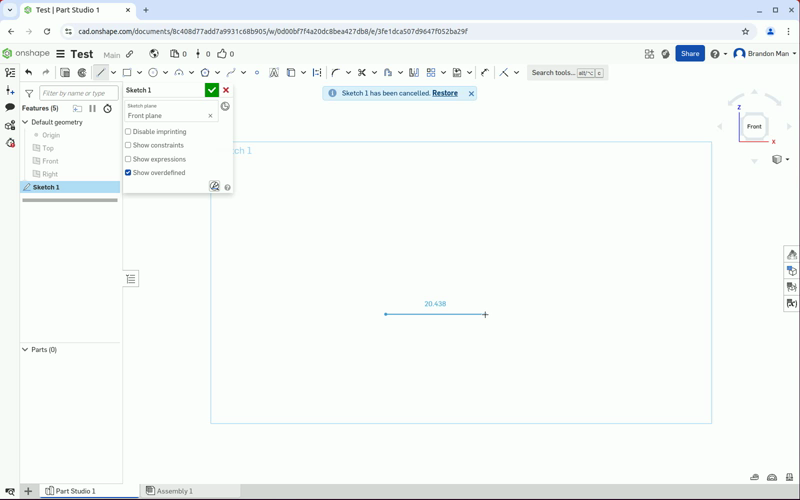
click(485, 314)
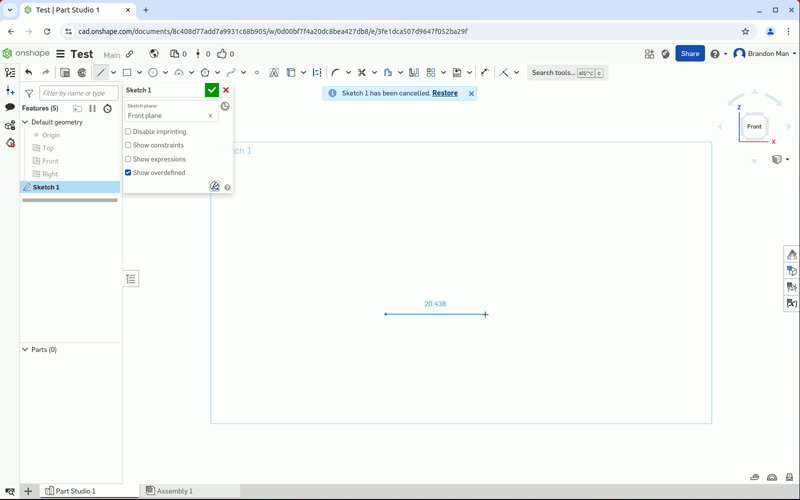
key_up(shift)
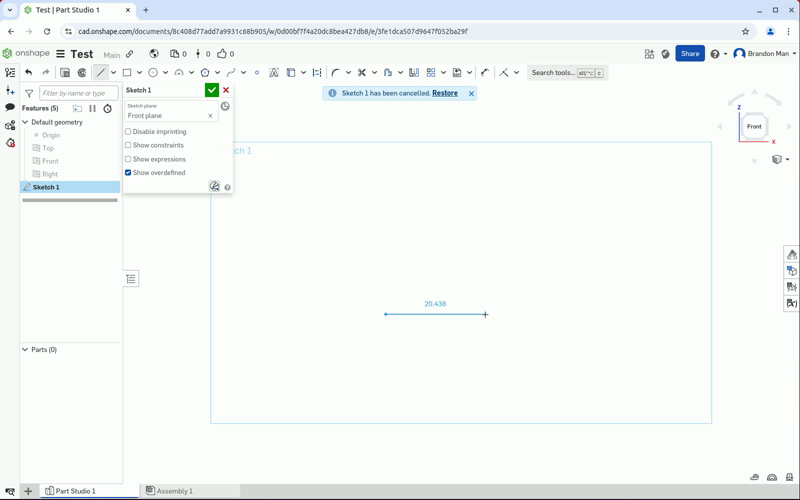
key_down(shift)
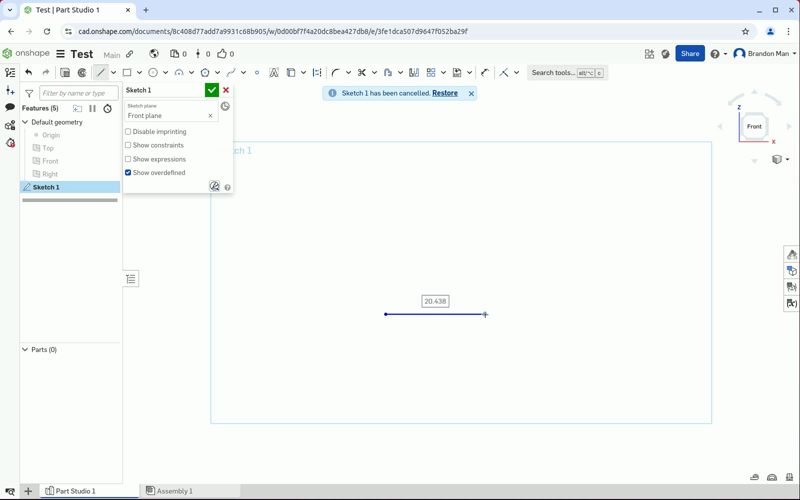
mouse_move(485, 252)
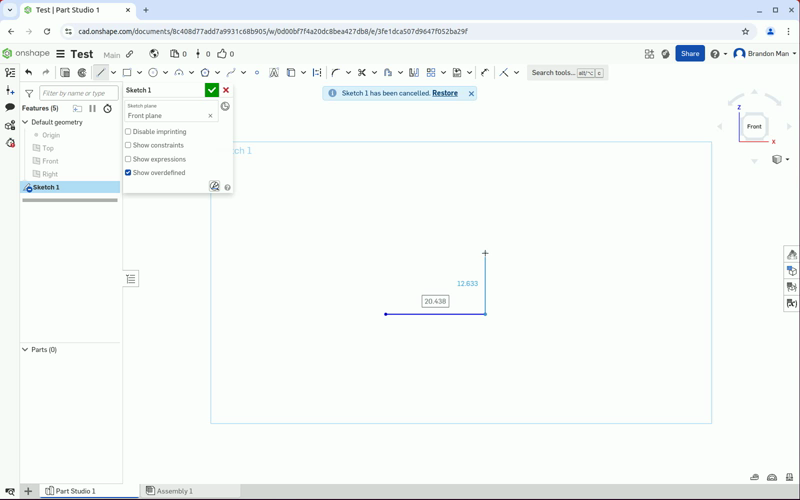
click(485, 252)
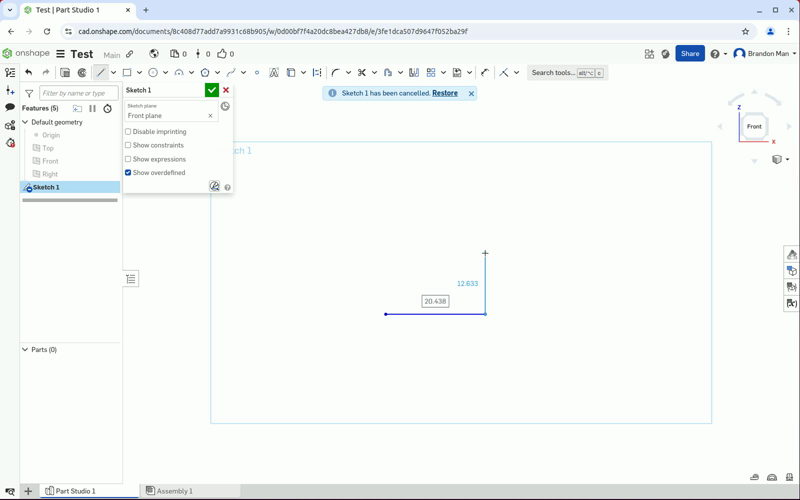
key_up(shift)
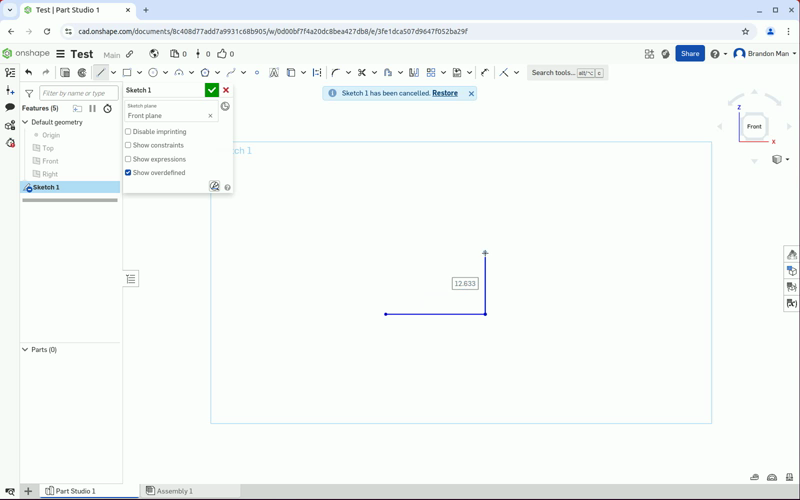
key_down(shift)
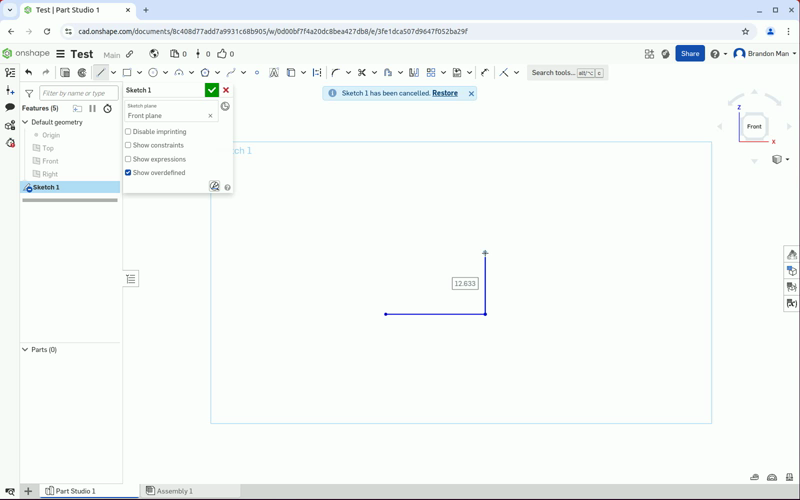
mouse_move(385, 252)
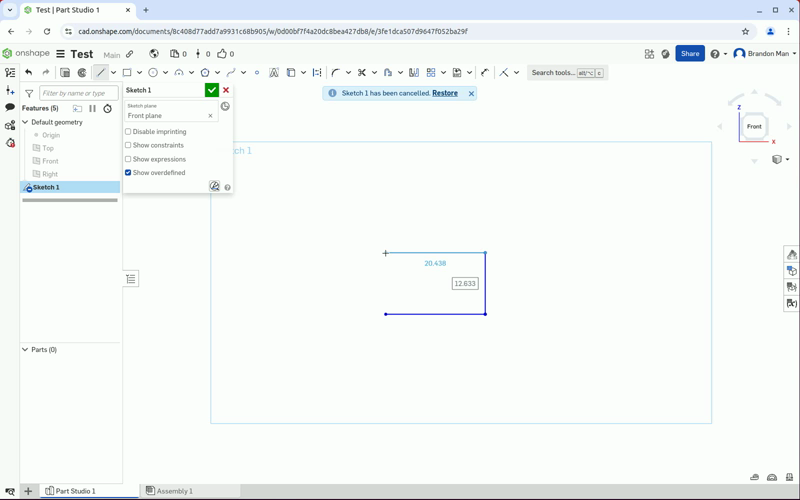
click(385, 252)
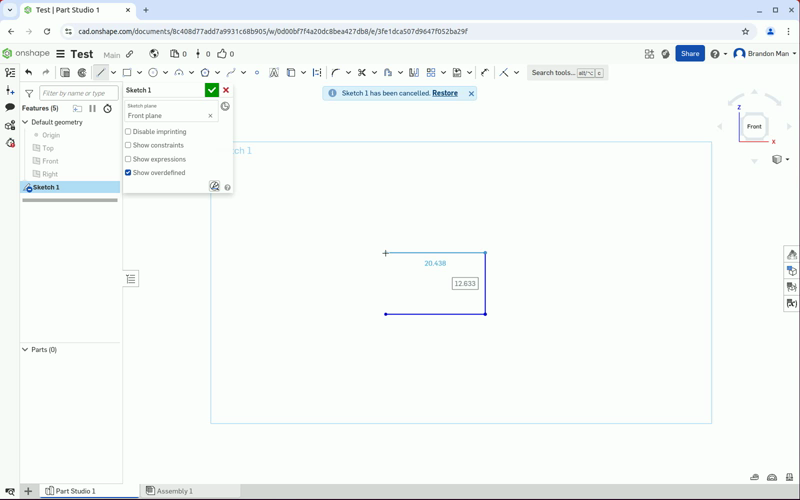
key_up(shift)
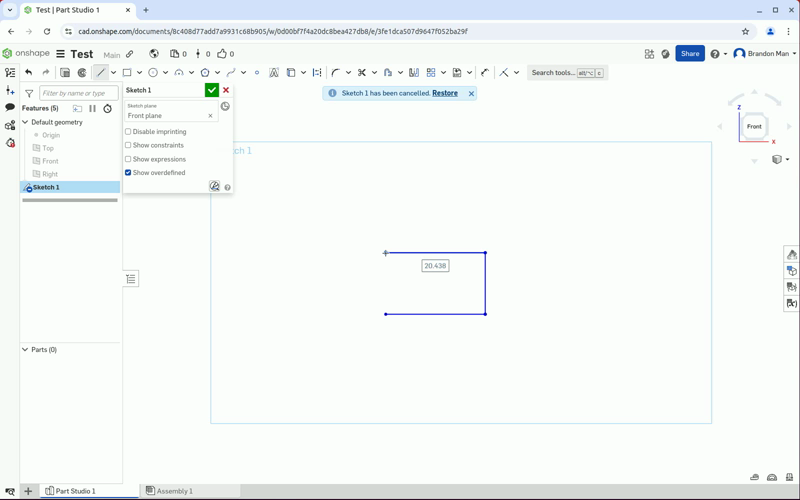
key_down(shift)
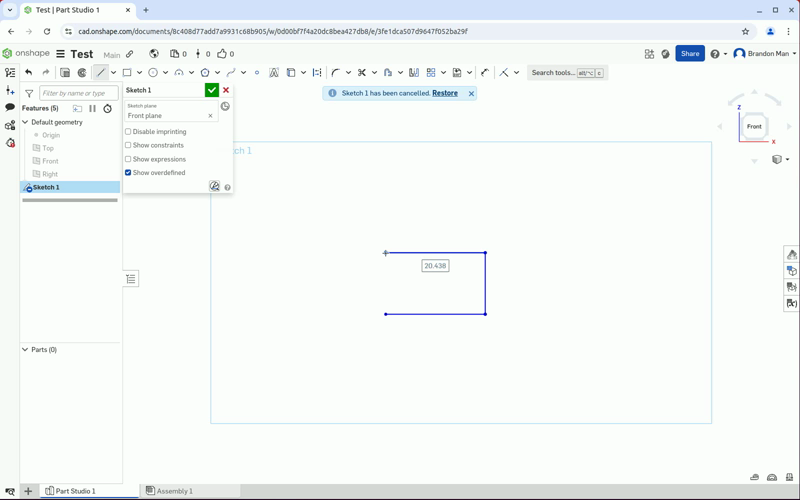
mouse_move(385, 314)
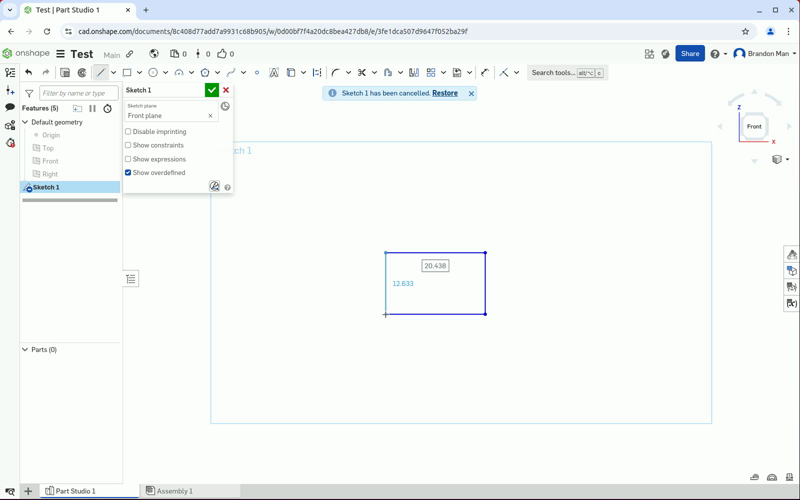
key_up(shift)
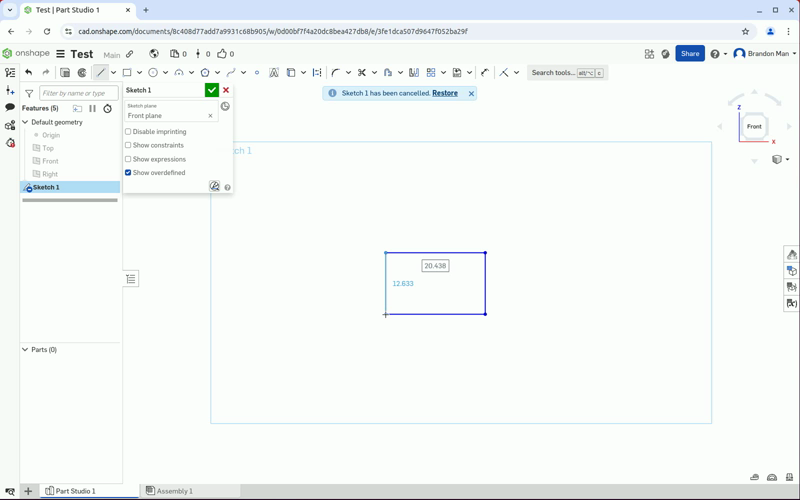
click(385, 314)
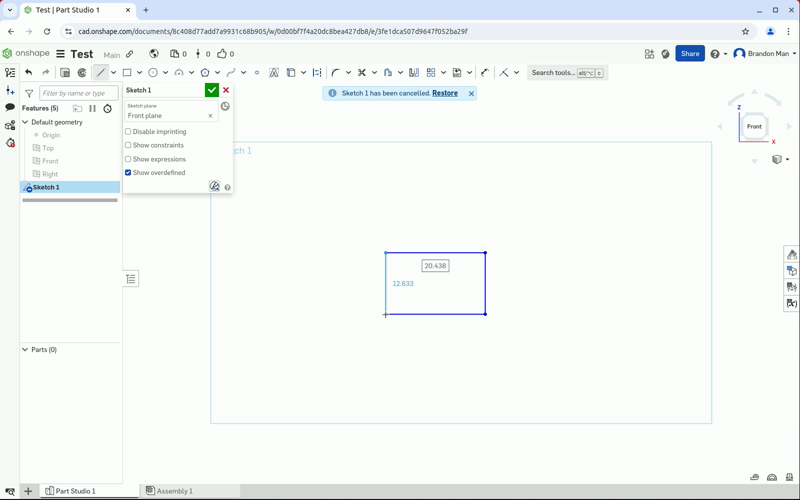
key(esc)
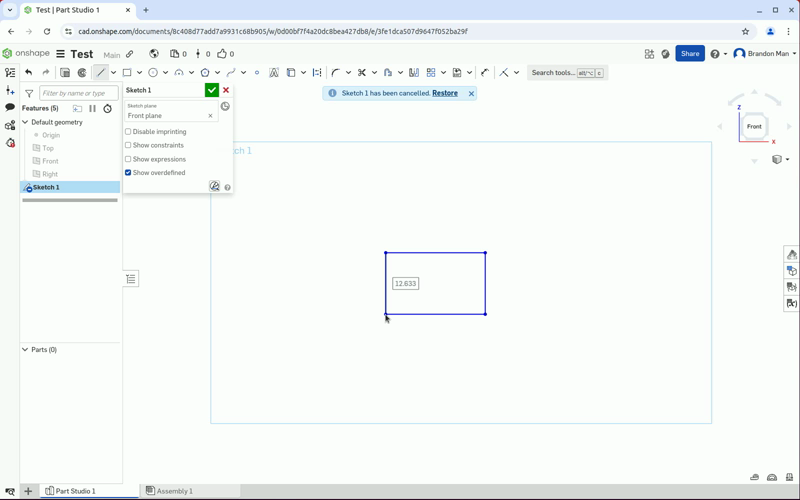
mouse_move(434, 276)
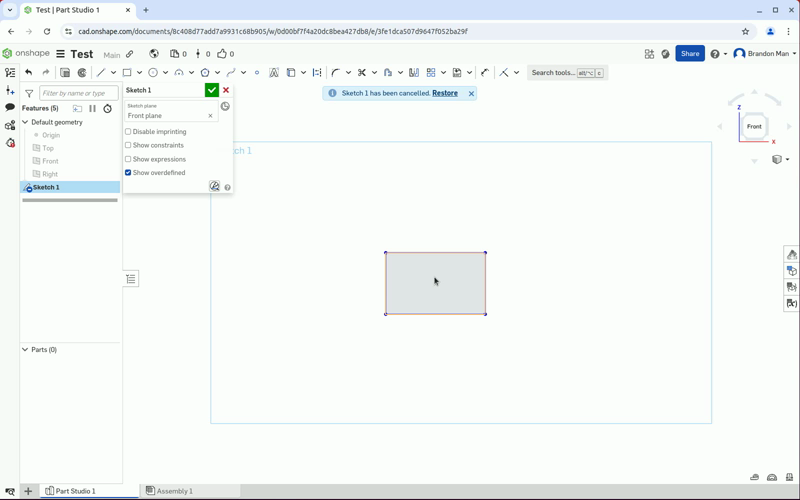
click(434, 276)
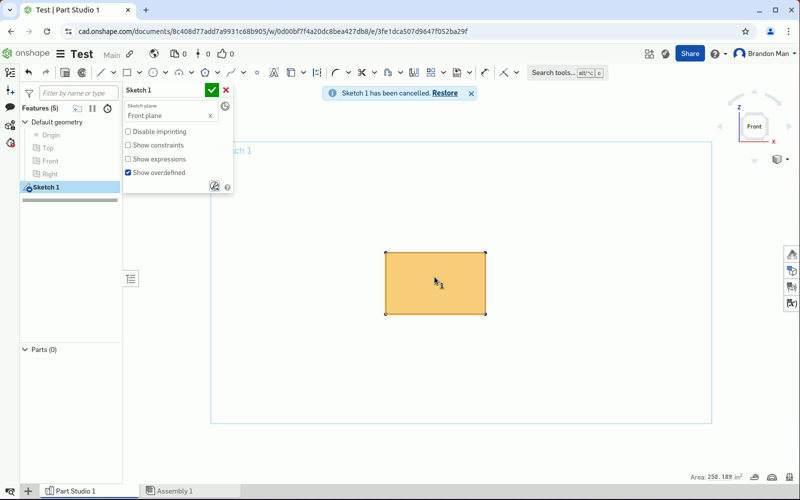
mouse_move(73, 352)
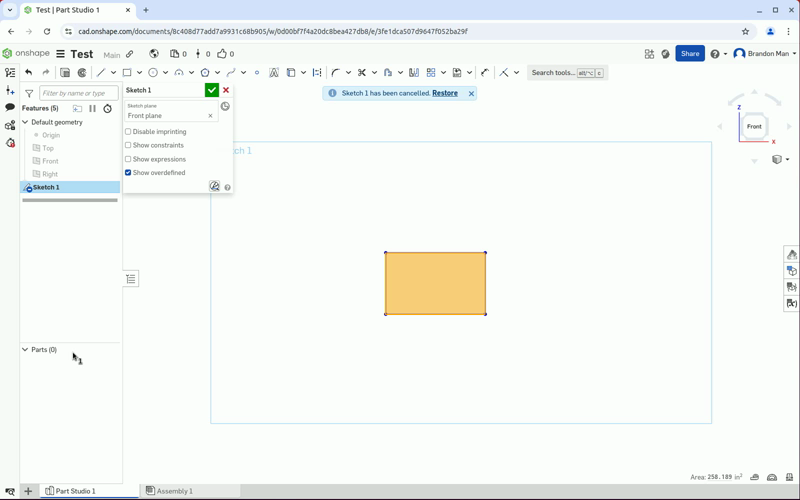
key(shift+y)
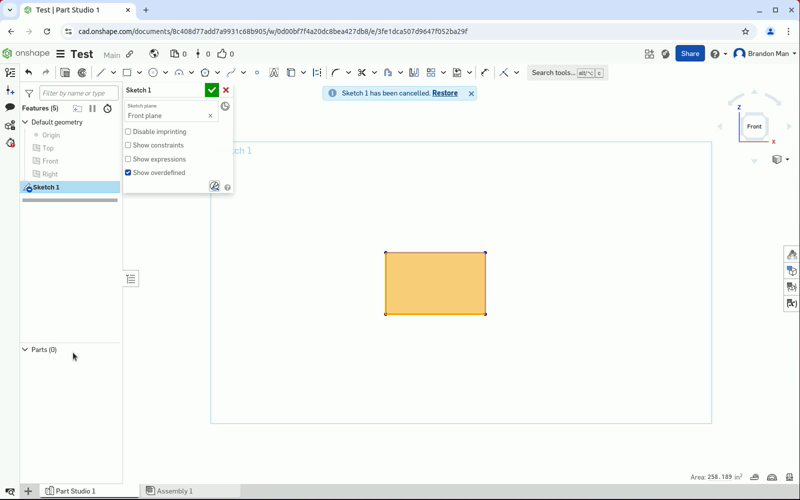
key(shift+e)
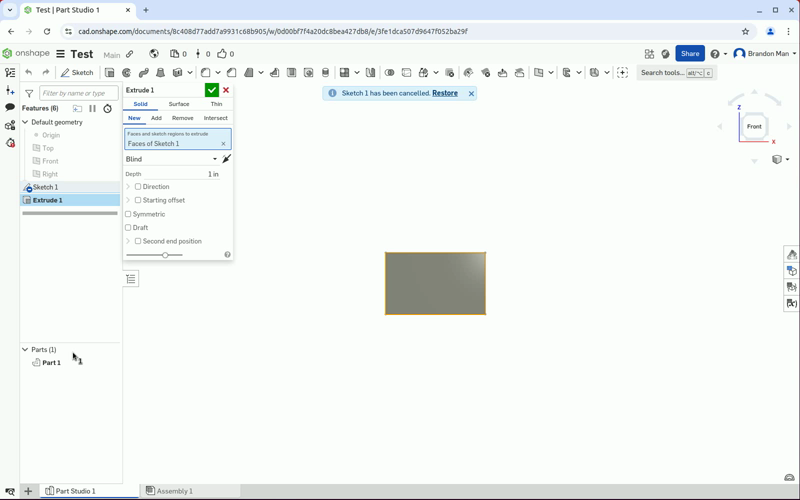
mouse_move(143, 106)
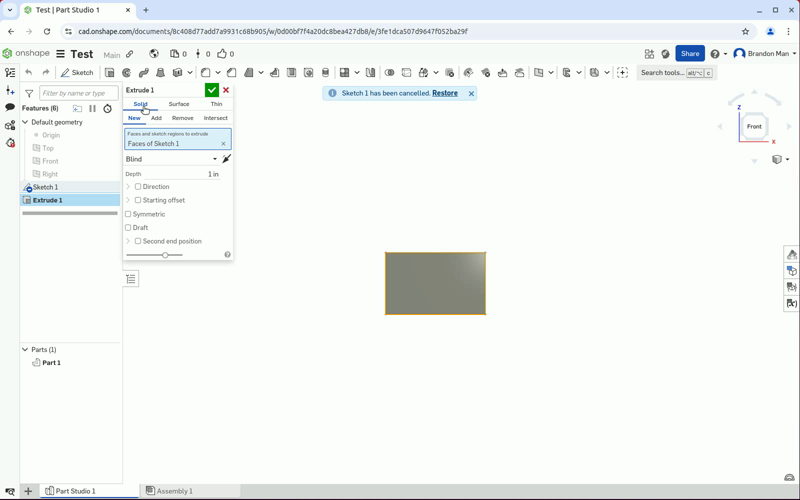
click(143, 106)
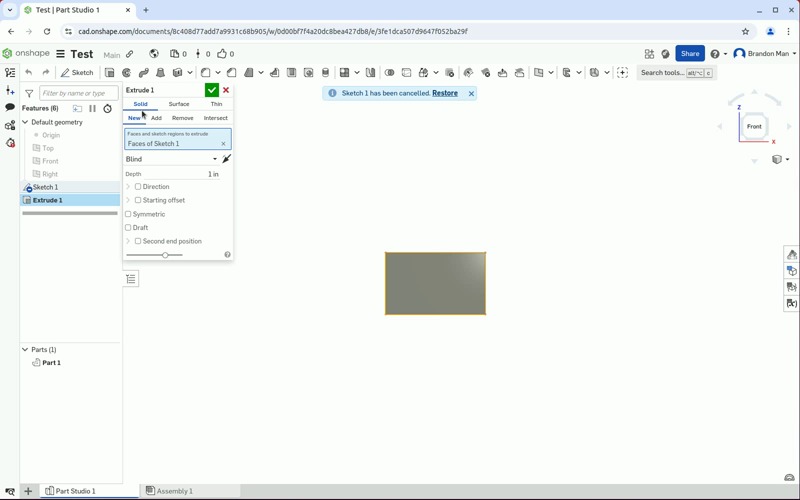
mouse_move(137, 120)
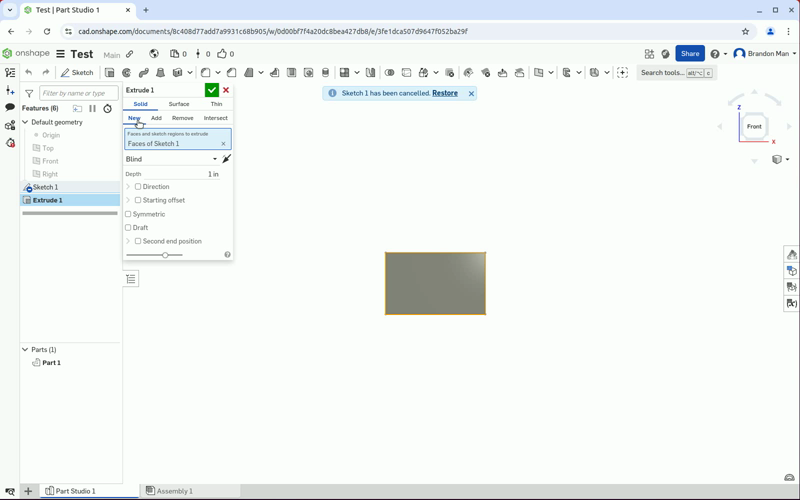
click(137, 120)
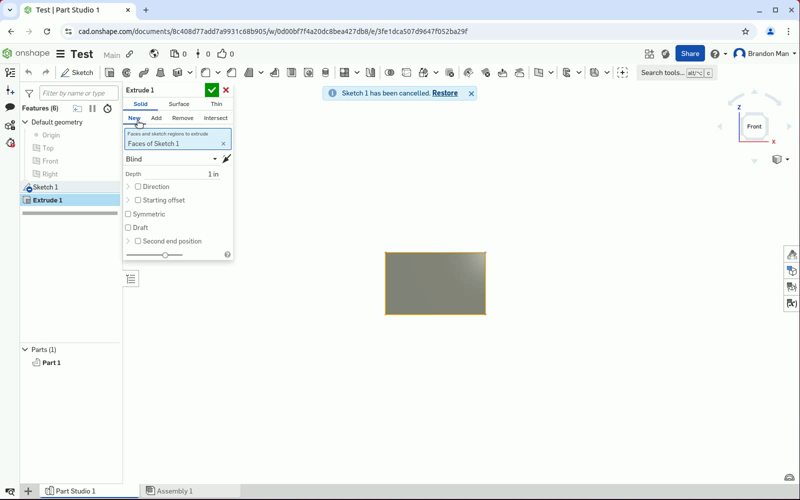
key(tab, 4)
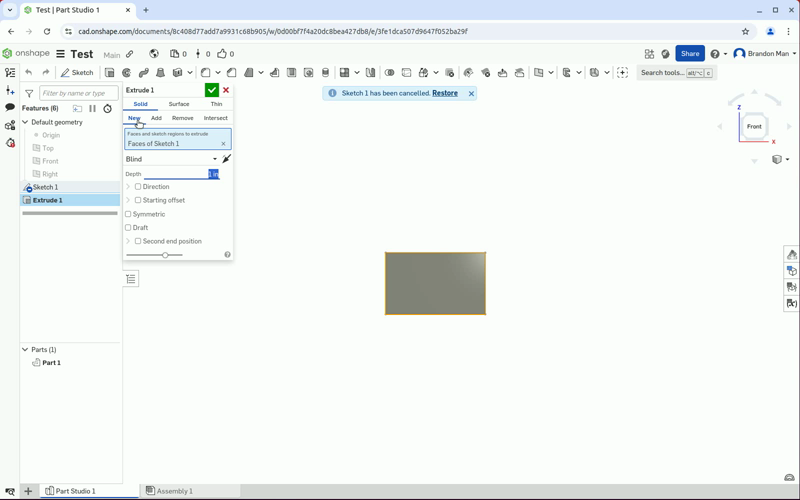
text(-23.108)
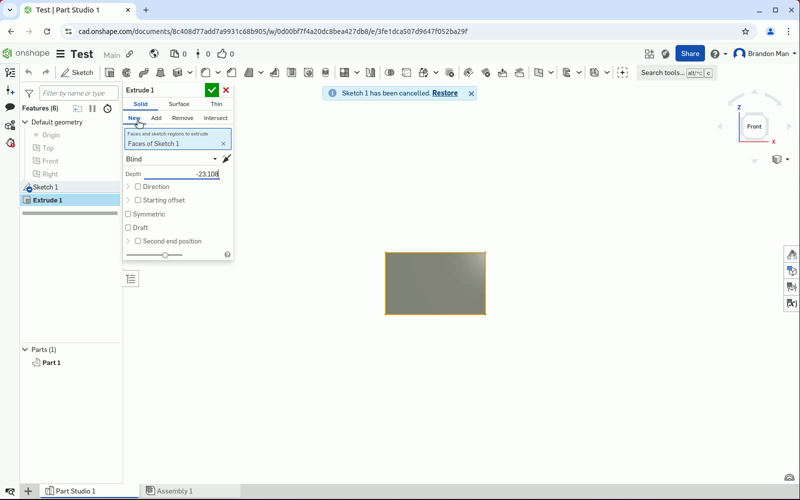
key(enter)
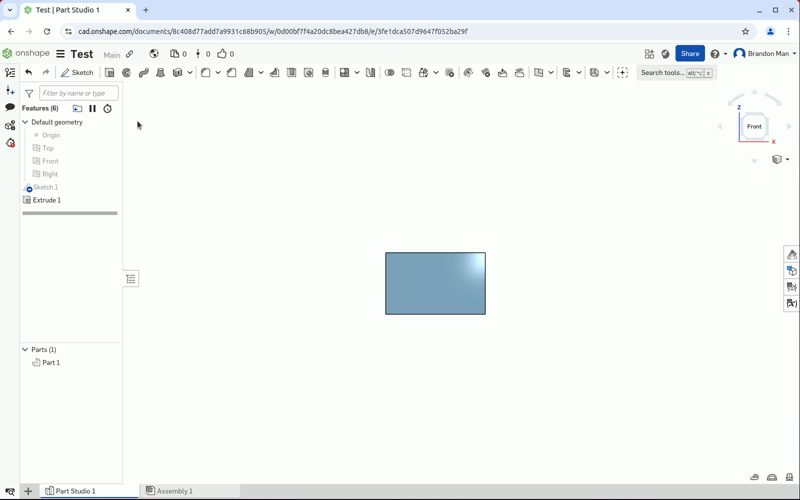
key(shift+h)
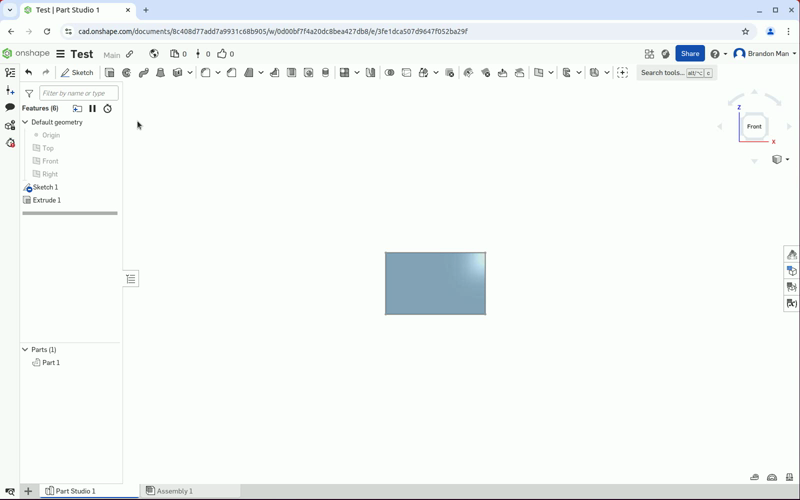
key(shift+h)
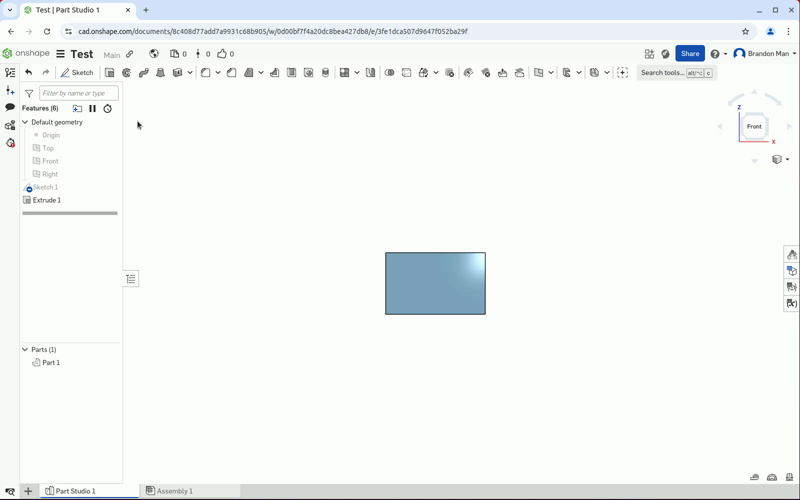
mouse_move(73, 189)
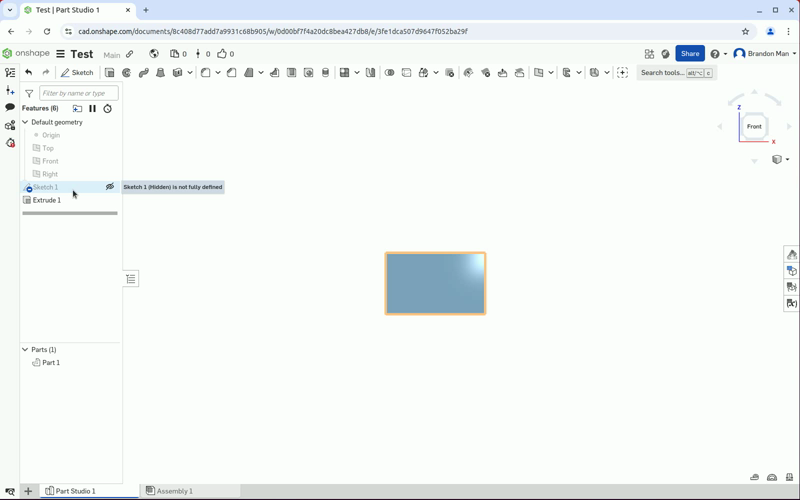
click(73, 189)
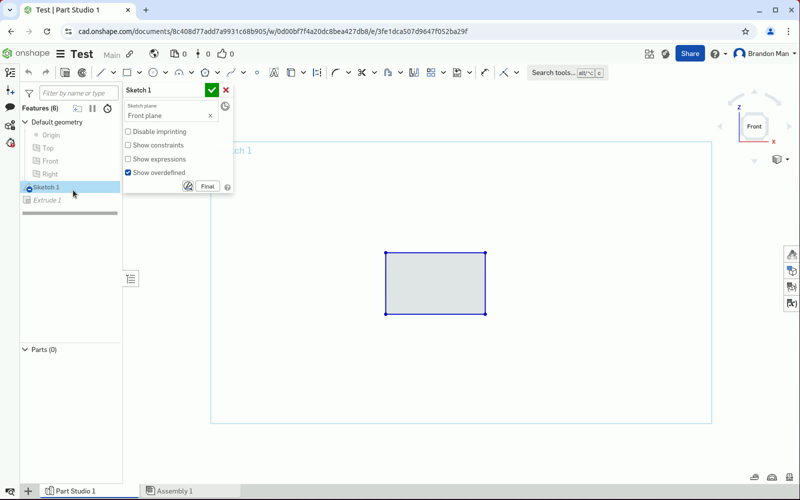
mouse_move(229, 92)
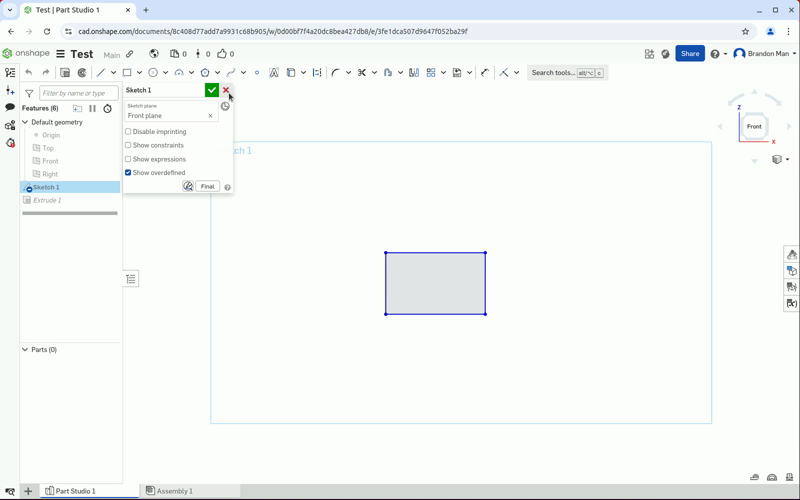
click(229, 92)
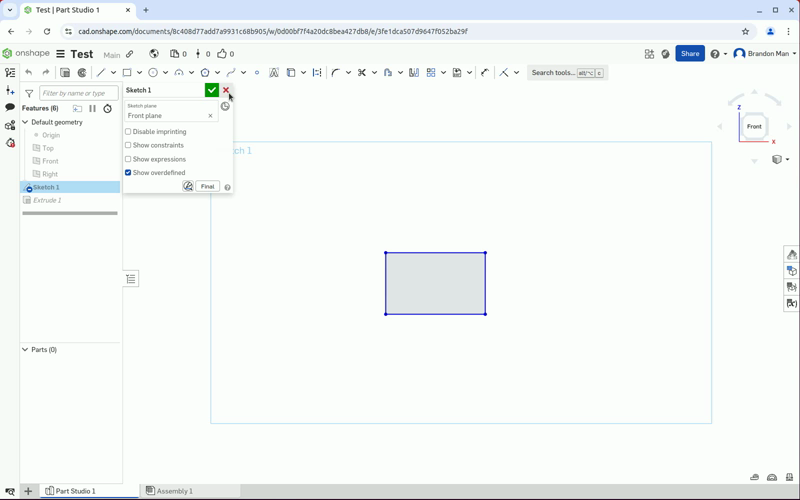
key(shift+s)
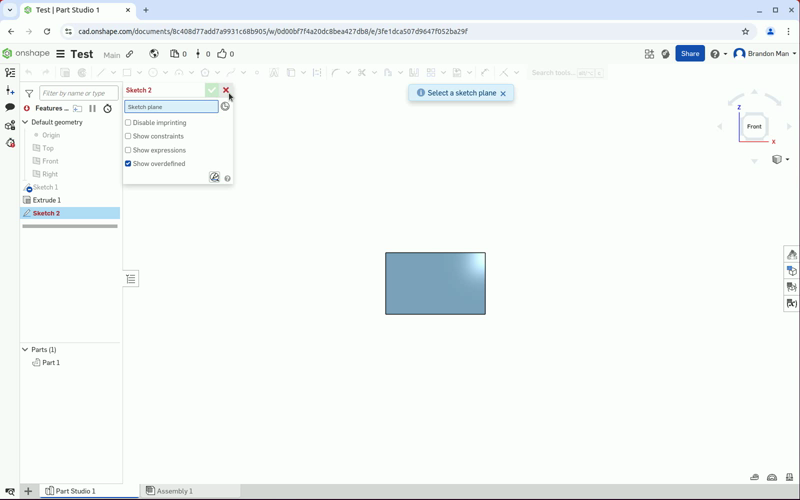
mouse_move(73, 163)
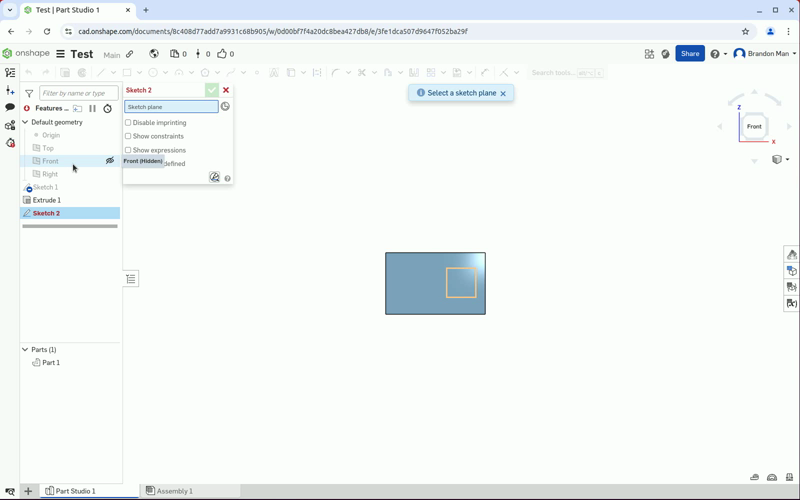
click(73, 163)
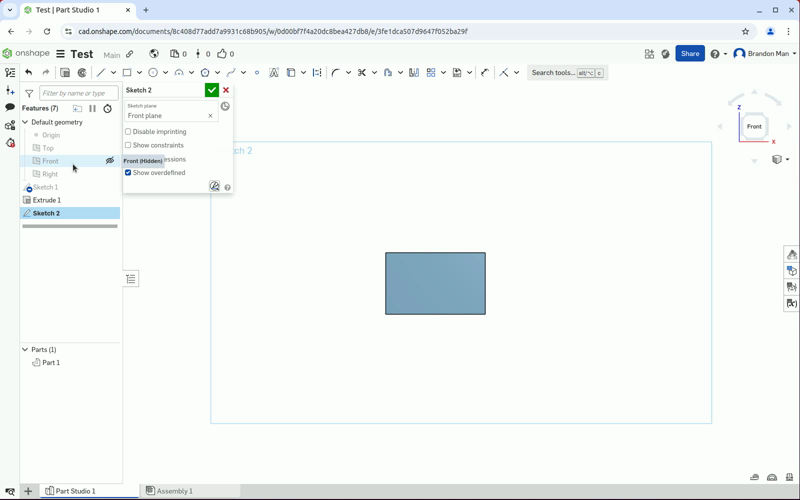
mouse_move(73, 352)
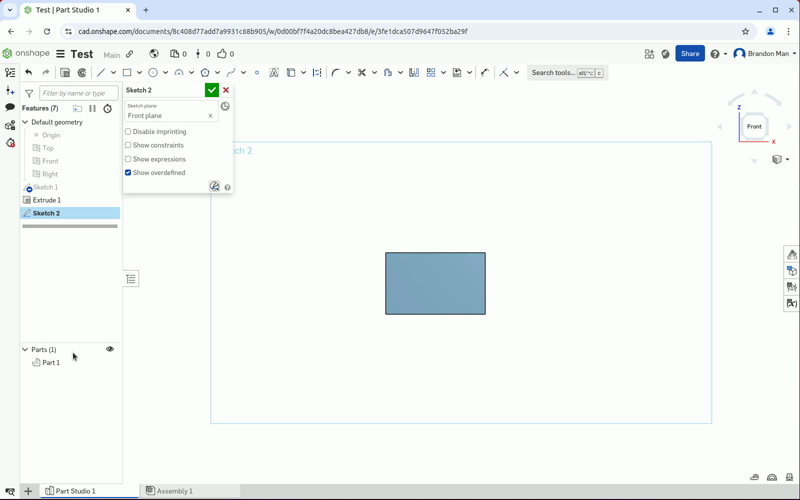
key(y)
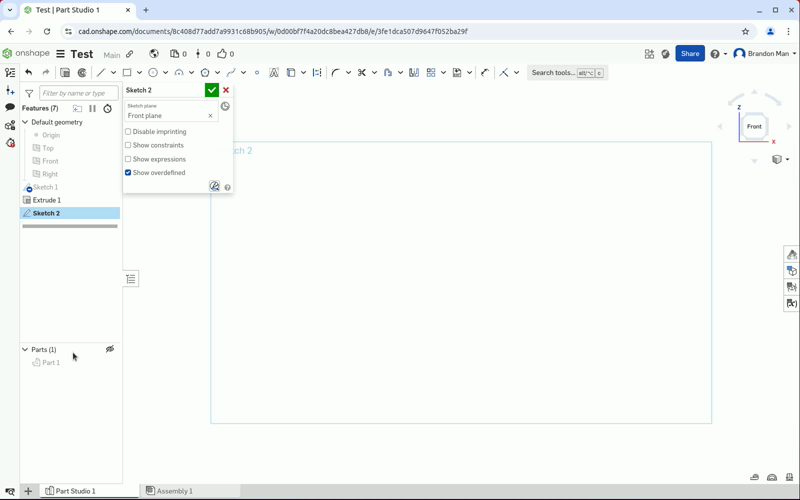
key(c)
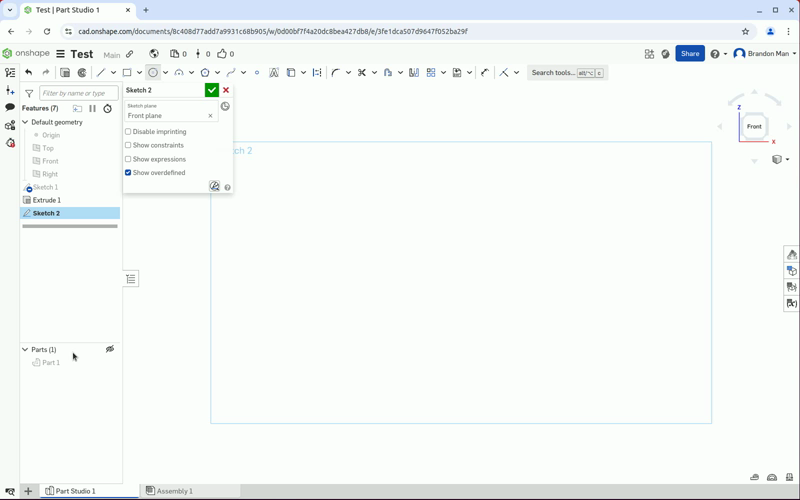
key_down(shift)
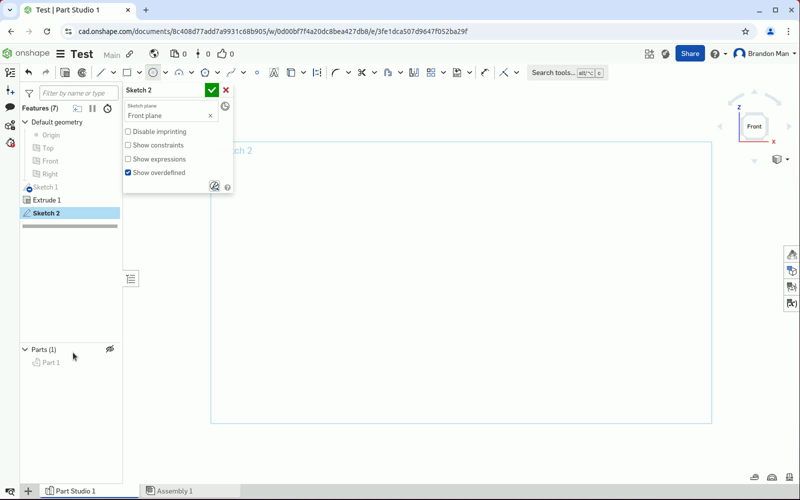
mouse_move(460, 282)
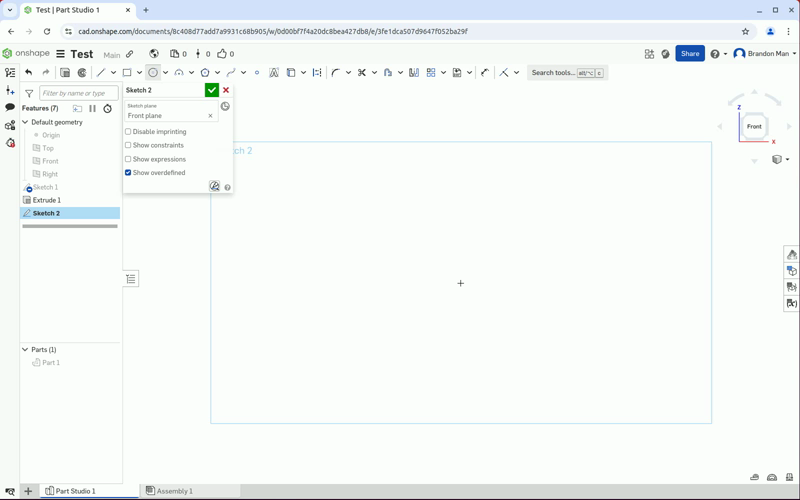
click(460, 282)
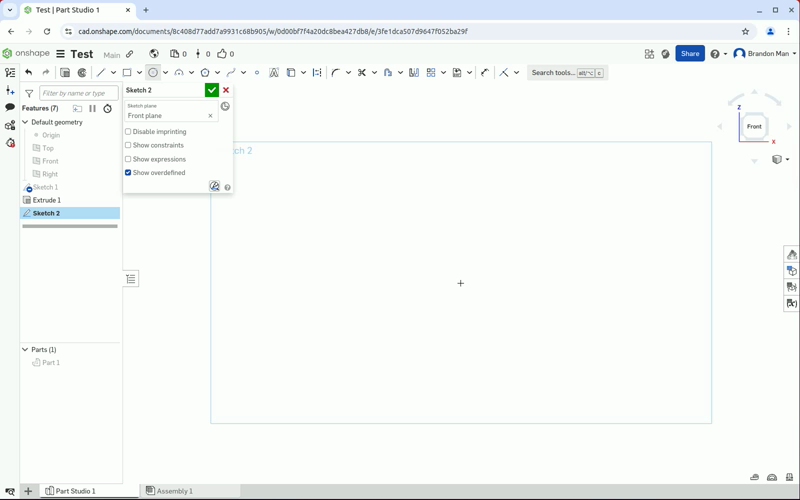
key_up(shift)
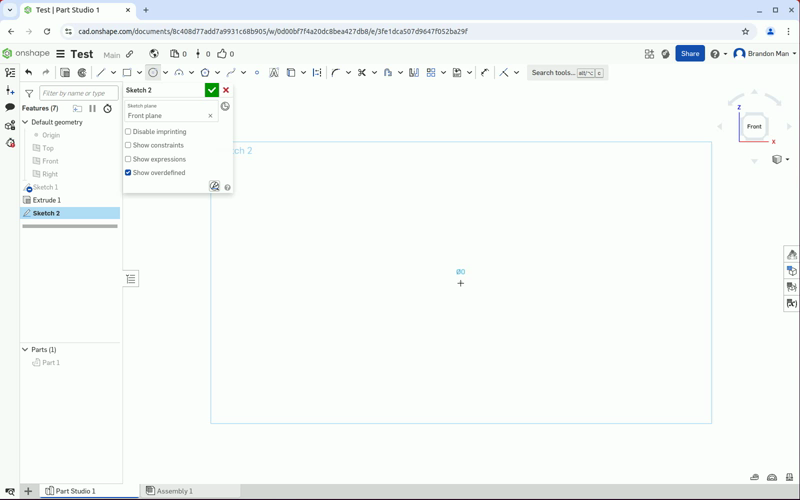
mouse_move(473, 282)
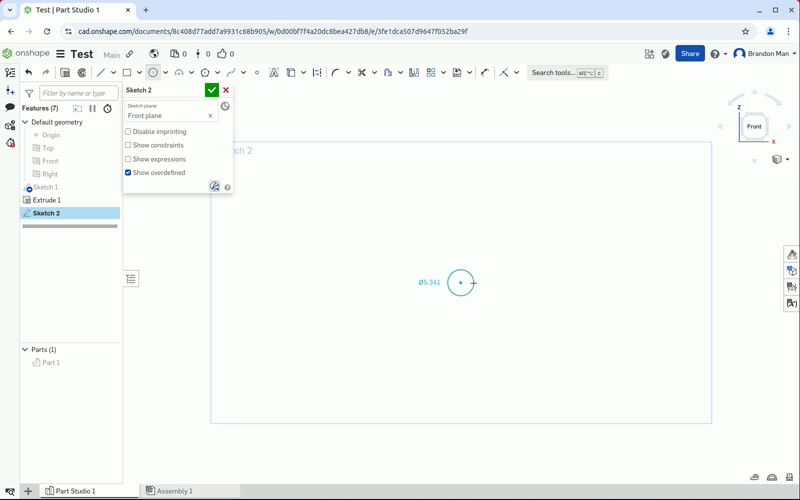
click(473, 282)
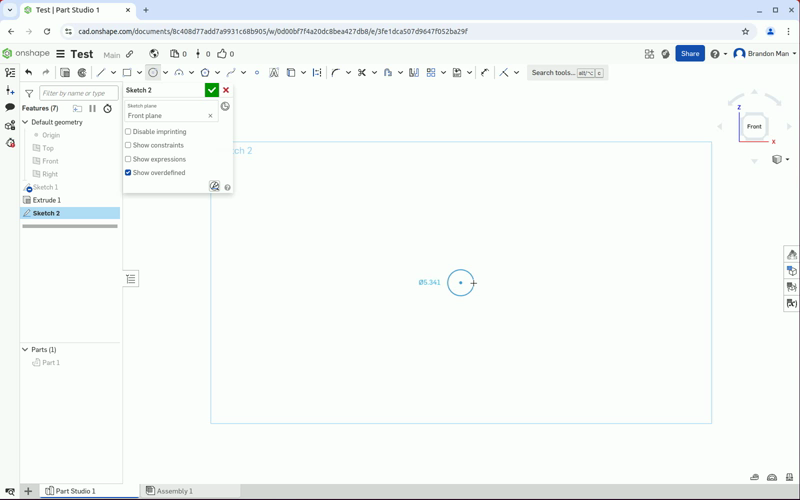
key(esc)
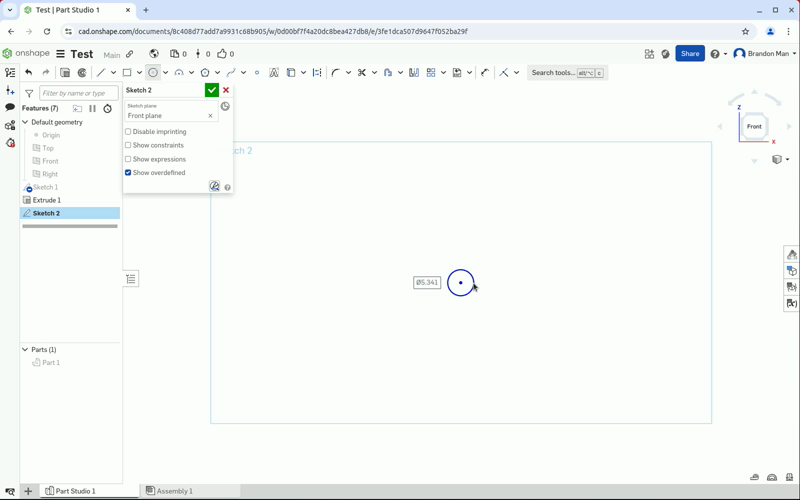
mouse_move(457, 284)
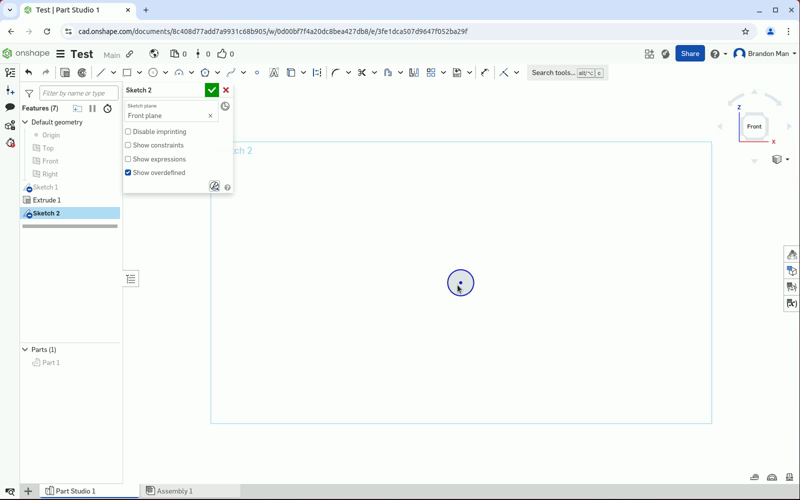
scroll(6)
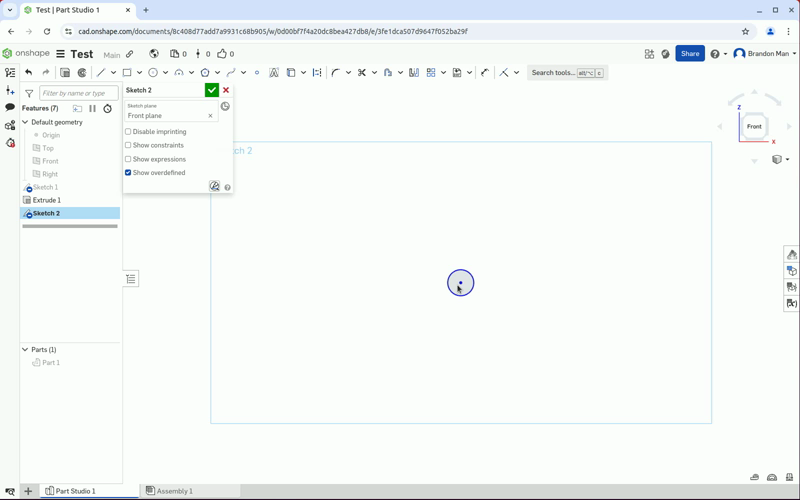
scroll(6)
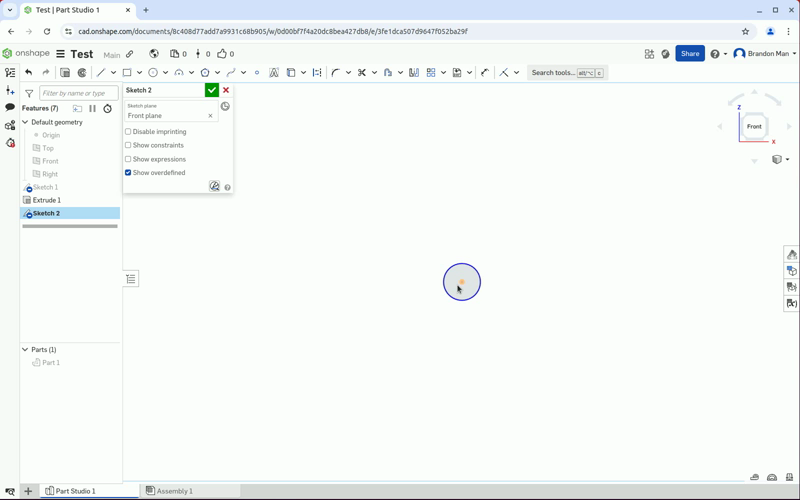
scroll(6)
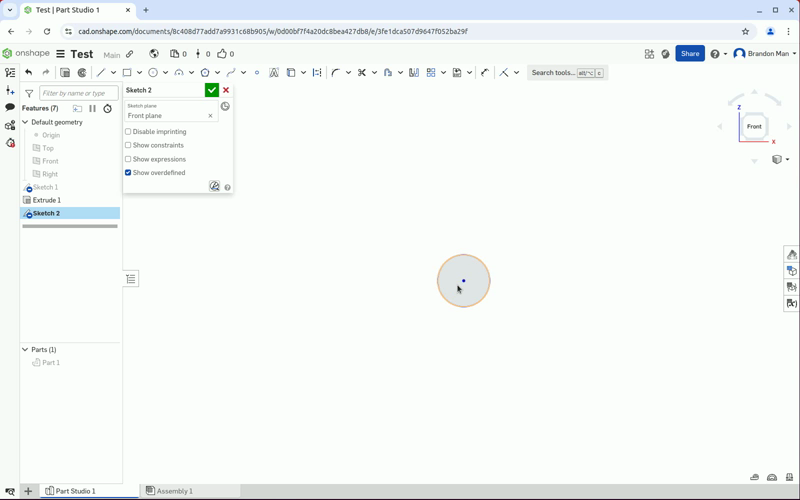
scroll(6)
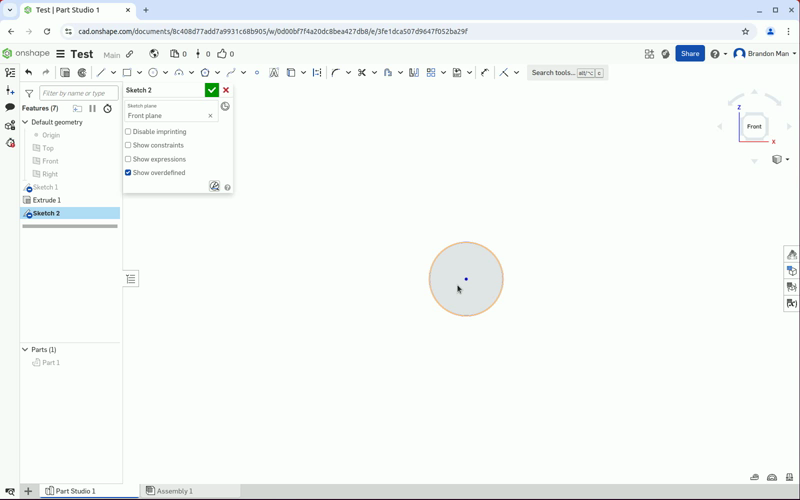
scroll(6)
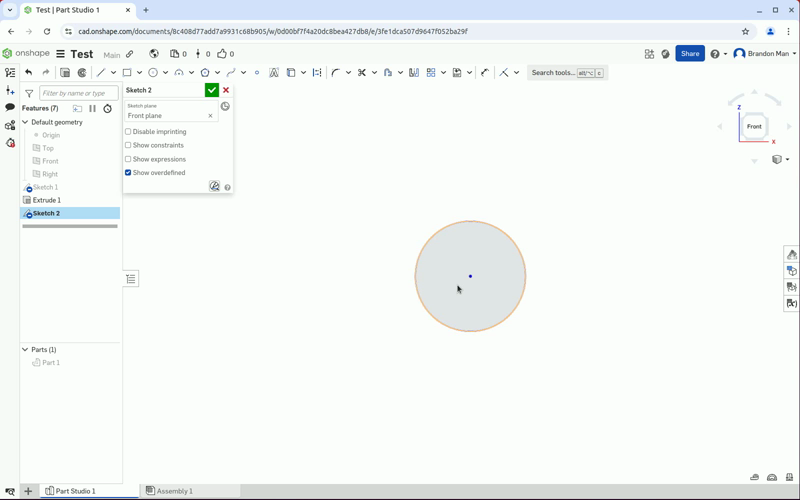
scroll(6)
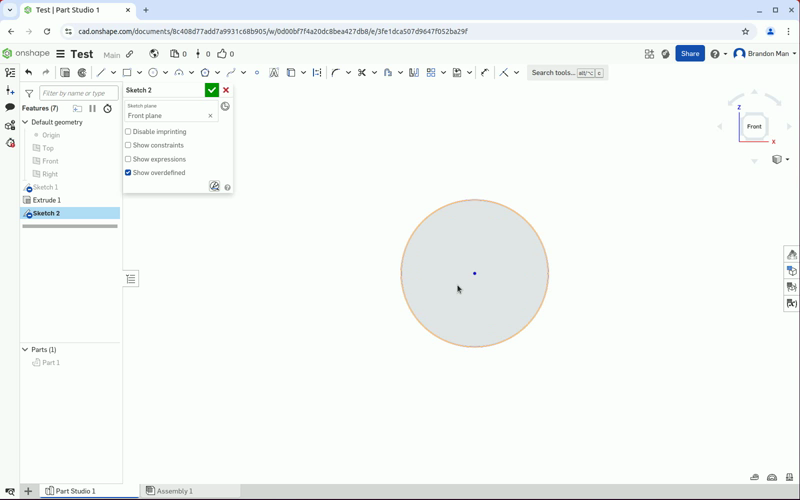
scroll(6)
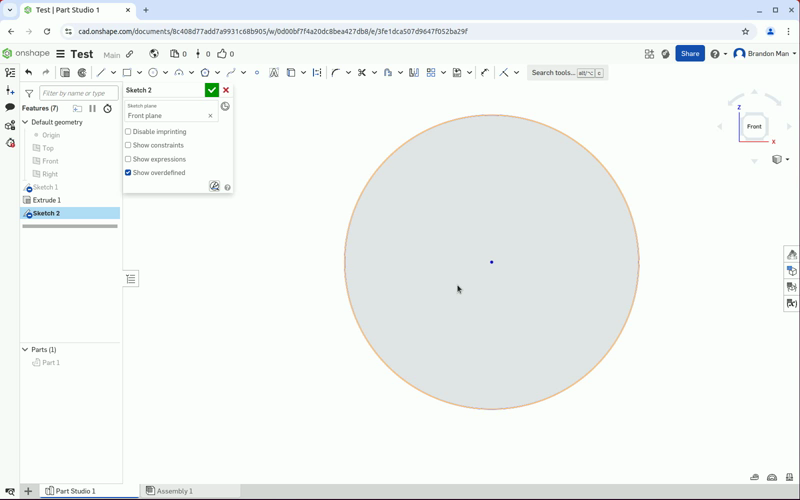
click(457, 284)
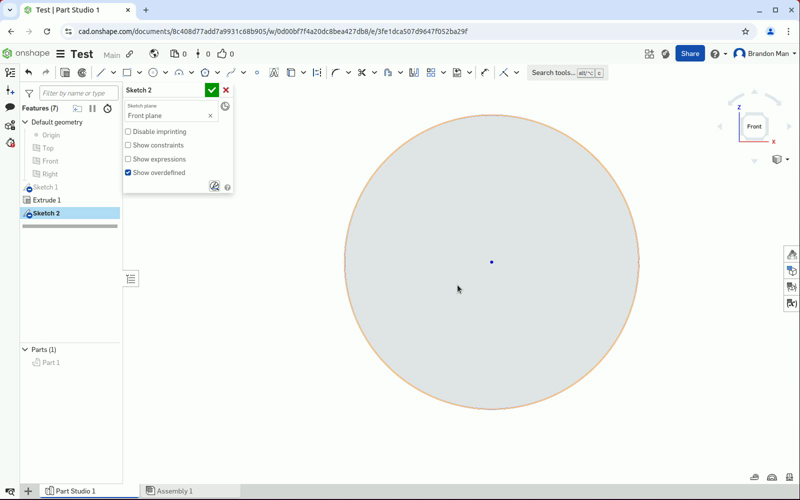
scroll(-6)
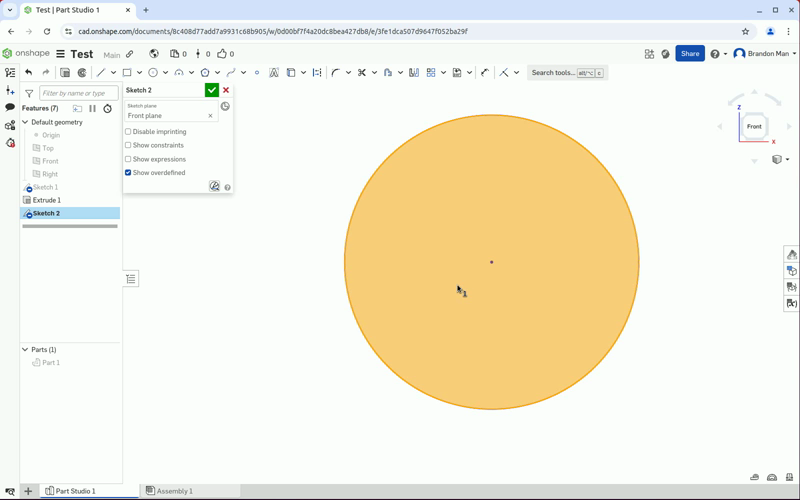
scroll(-6)
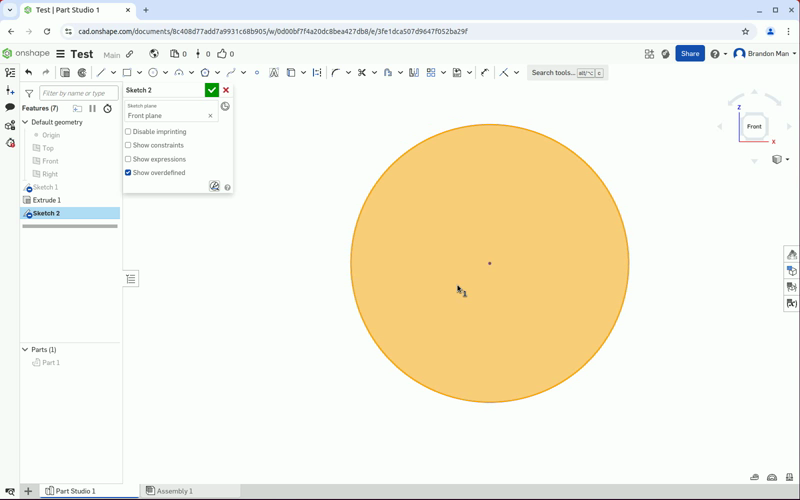
scroll(-6)
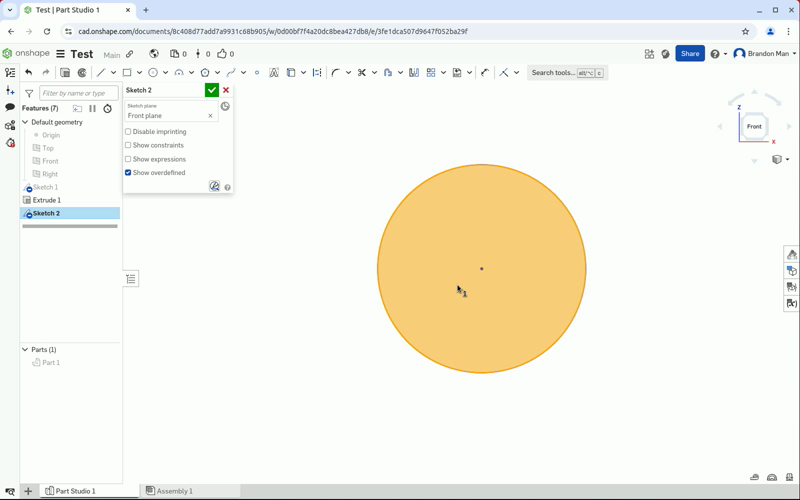
scroll(-6)
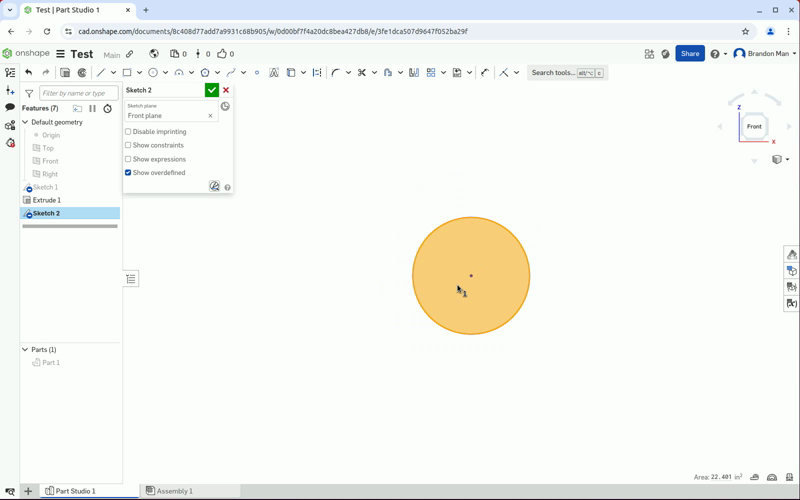
scroll(-6)
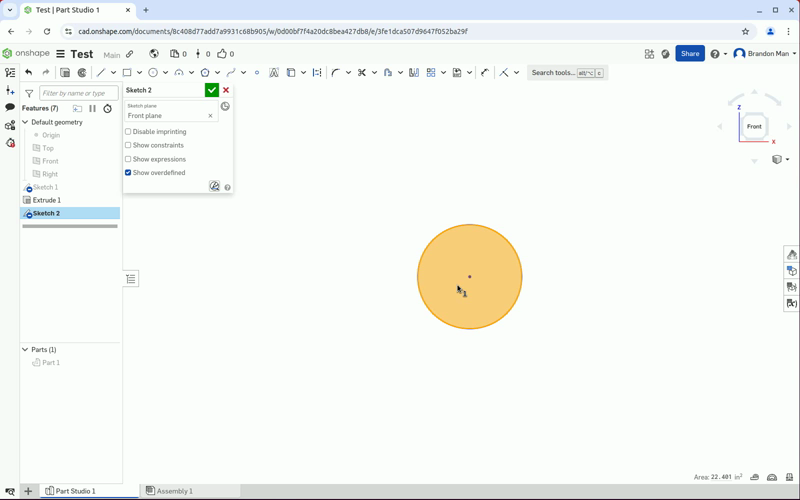
scroll(-6)
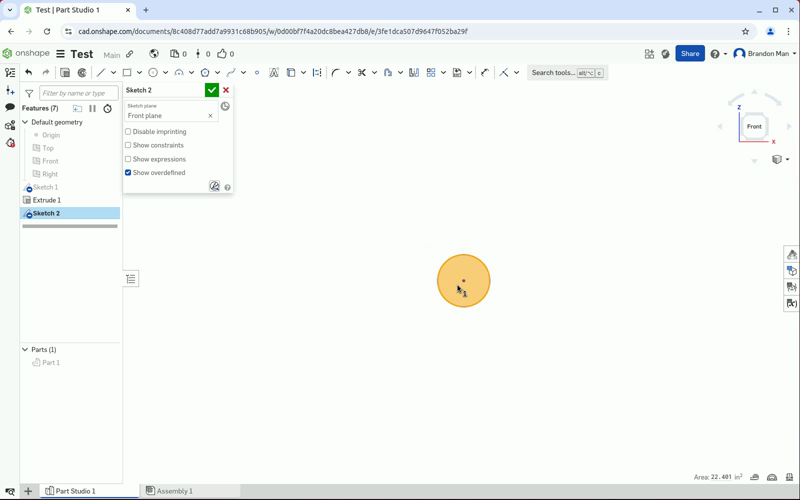
scroll(-6)
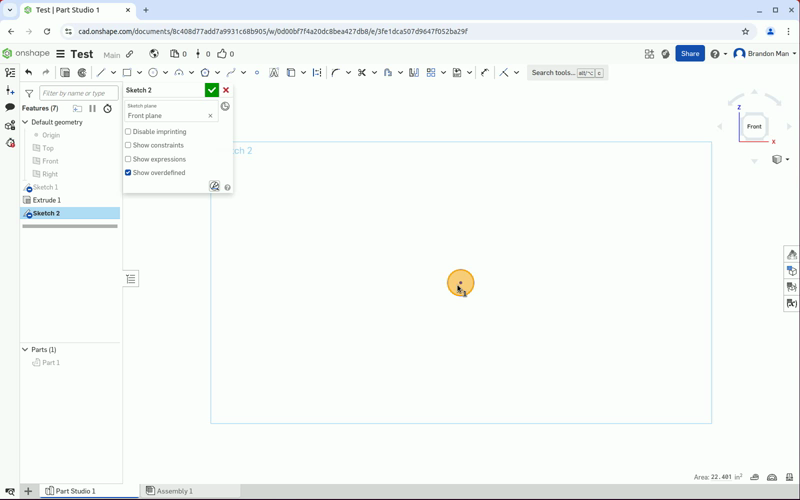
mouse_move(73, 352)
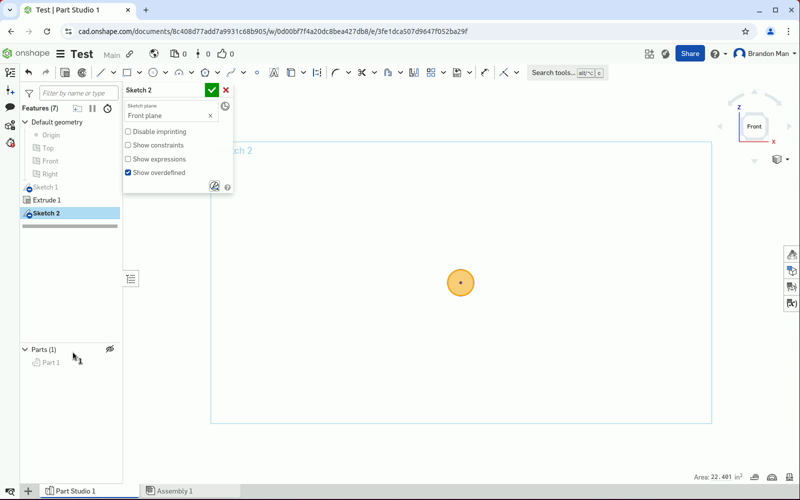
key(shift+y)
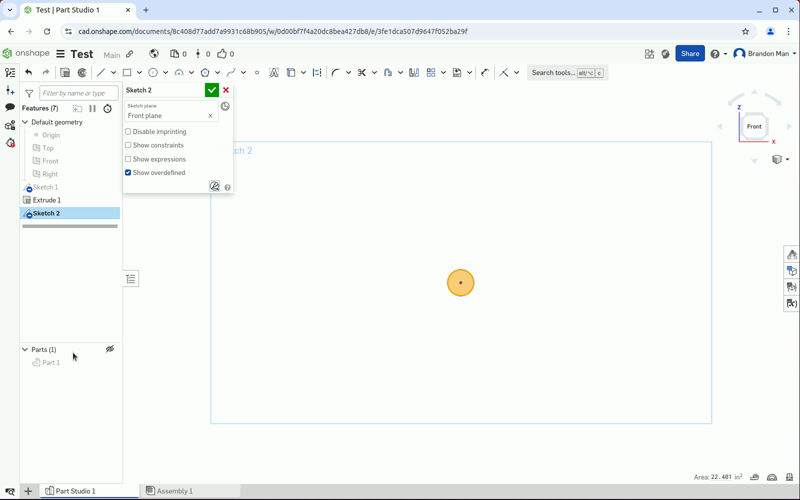
key(shift+e)
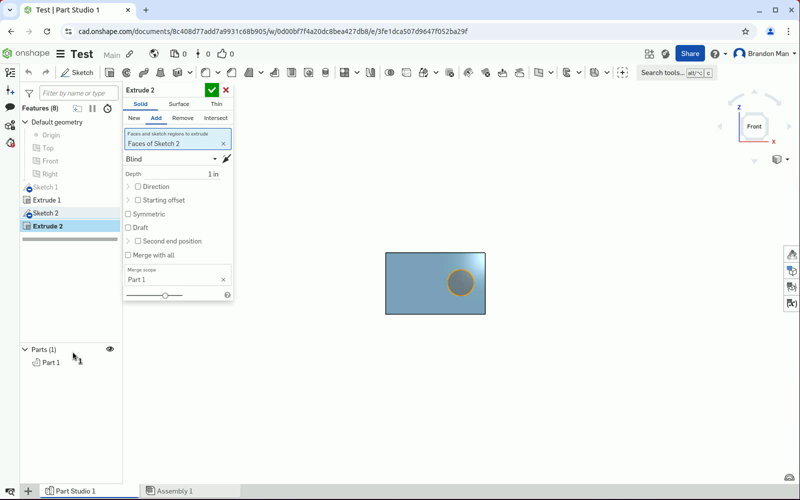
mouse_move(143, 106)
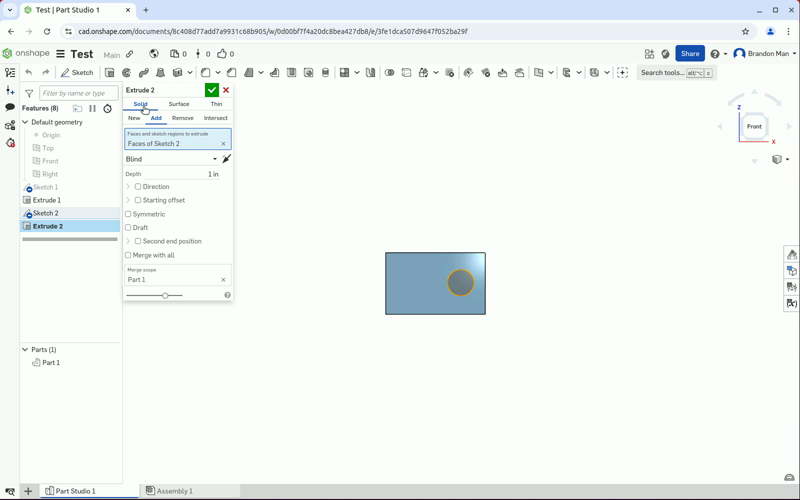
click(143, 106)
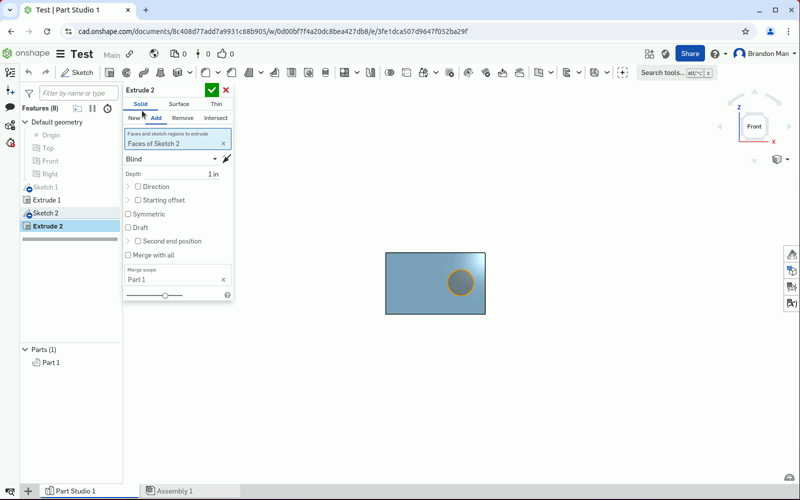
mouse_move(137, 120)
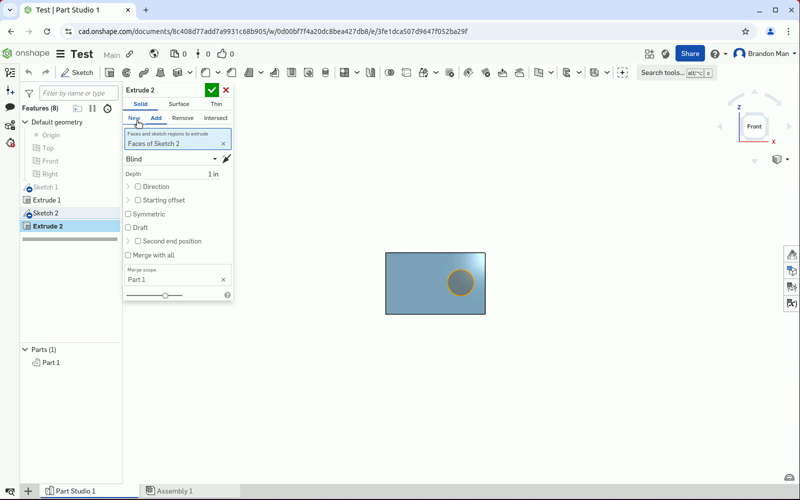
click(137, 120)
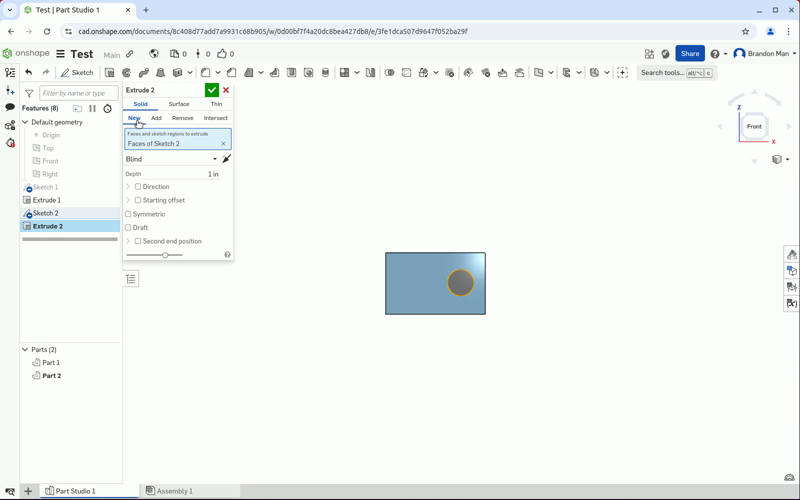
key(tab, 4)
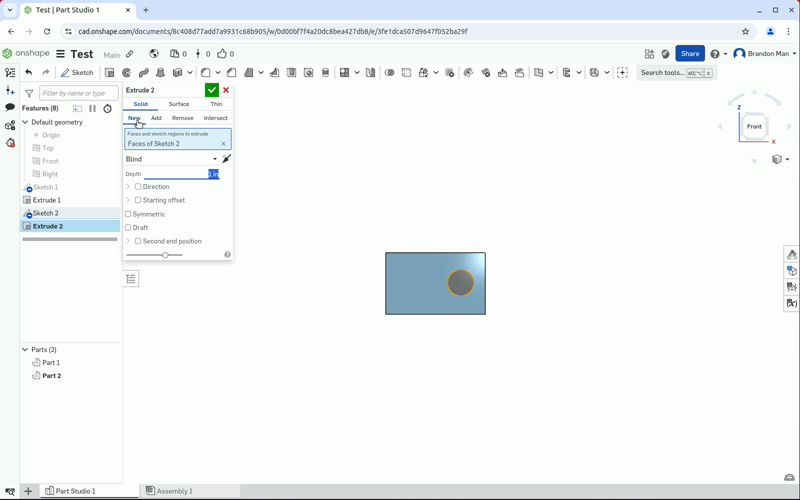
text(3.611)
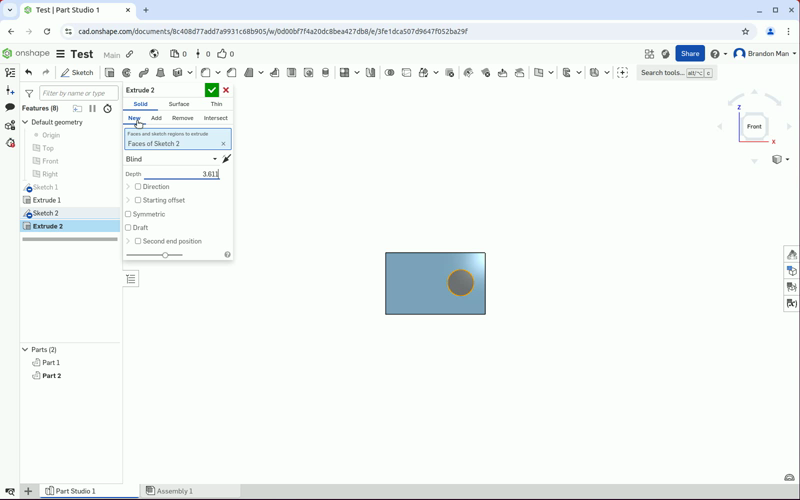
key(enter)
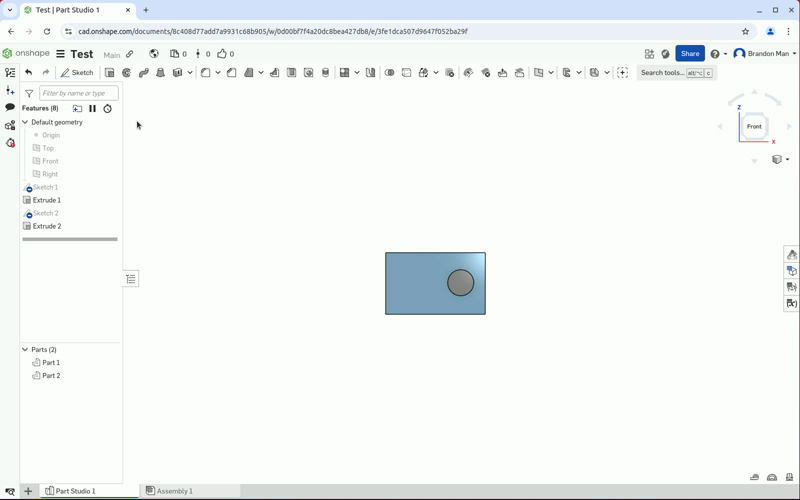
key(shift+h)
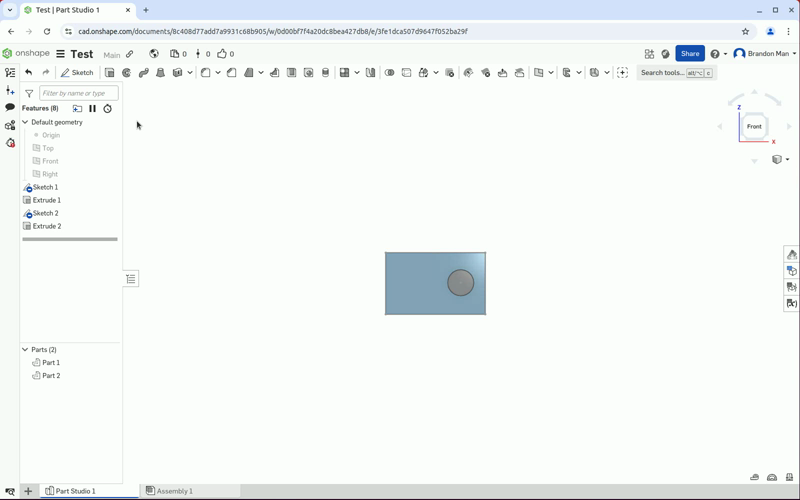
key(shift+h)
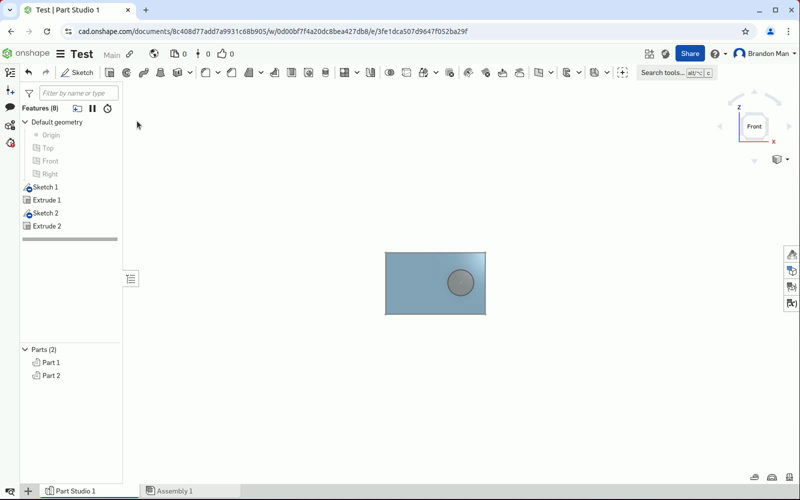
key(shift+7)
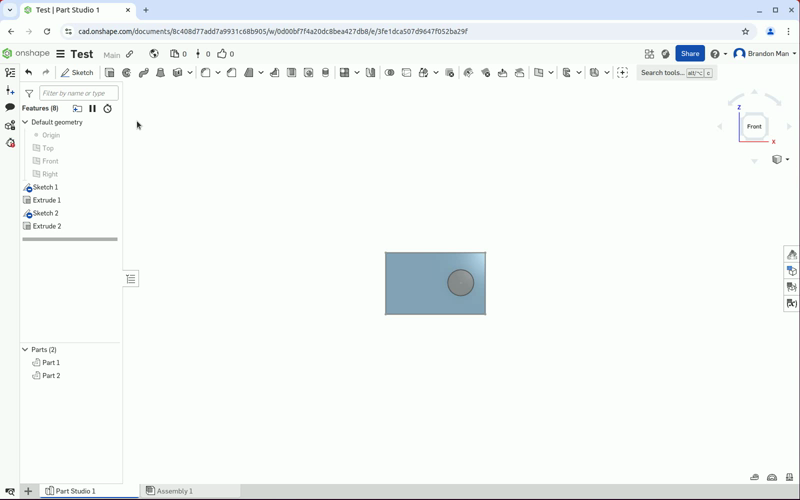
key(left, 2)
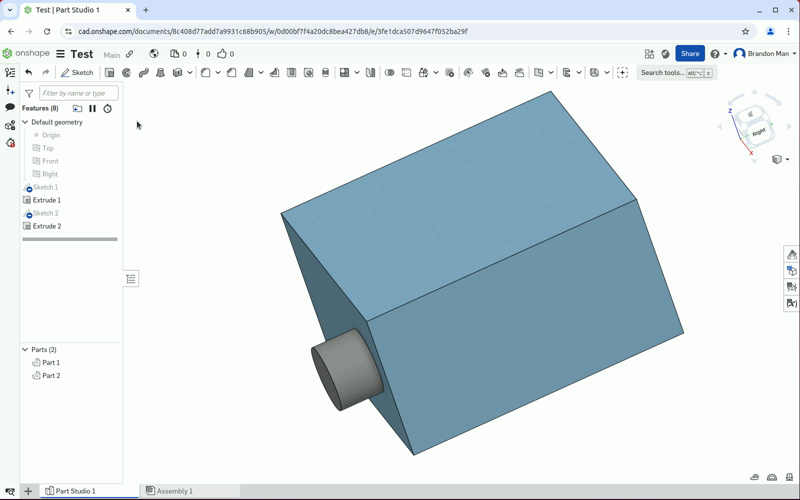
key(down, 2)
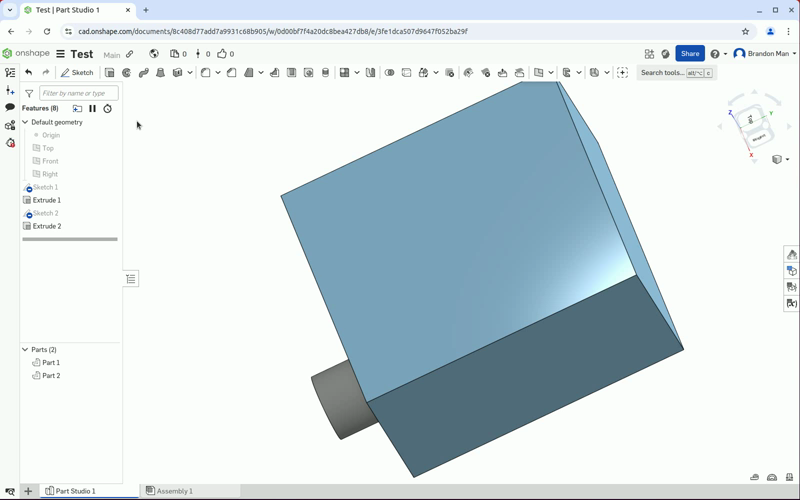
key(up, 2)
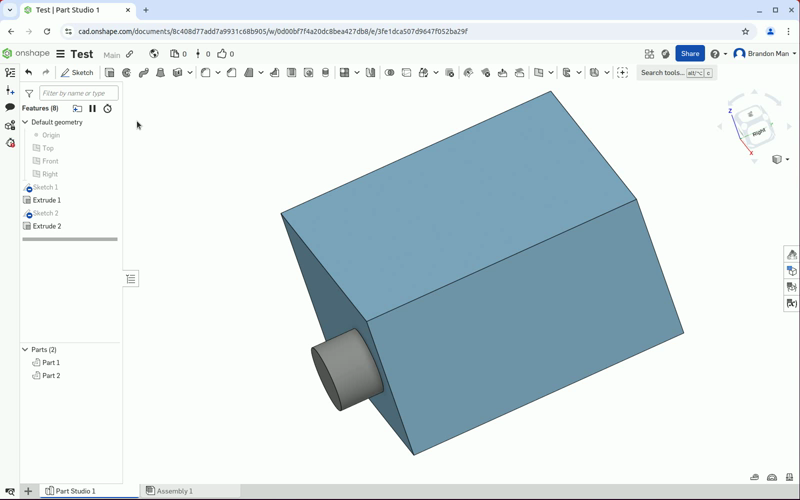
key(right, 2)
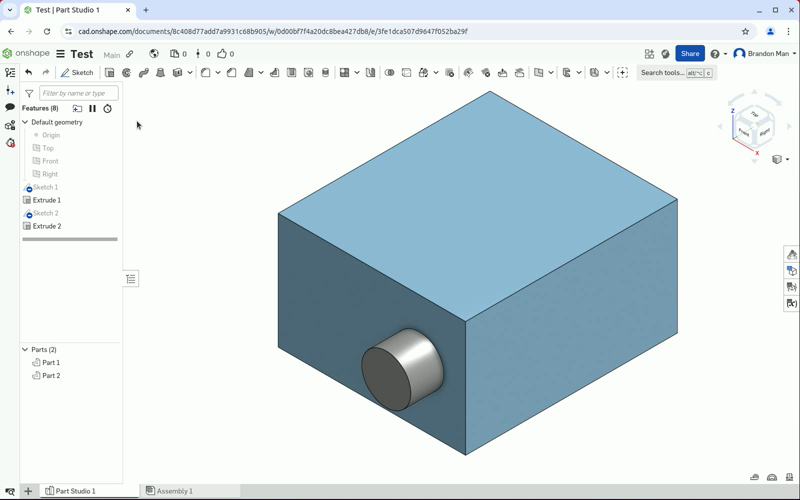
mouse_move(73, 189)
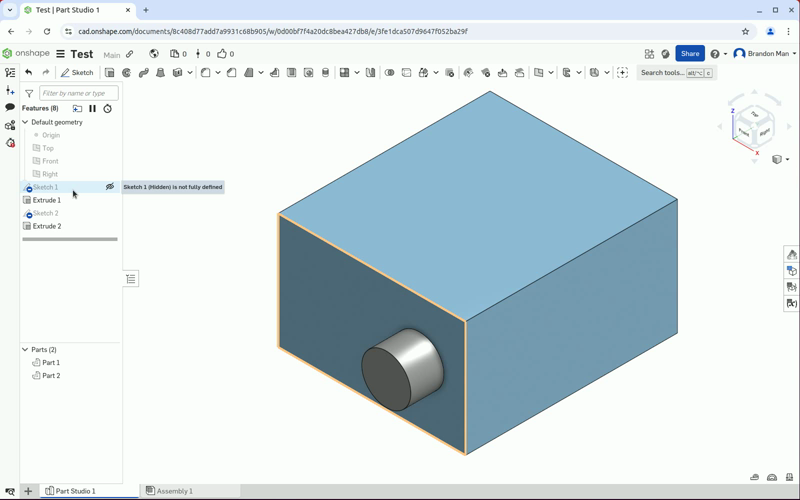
click(73, 189)